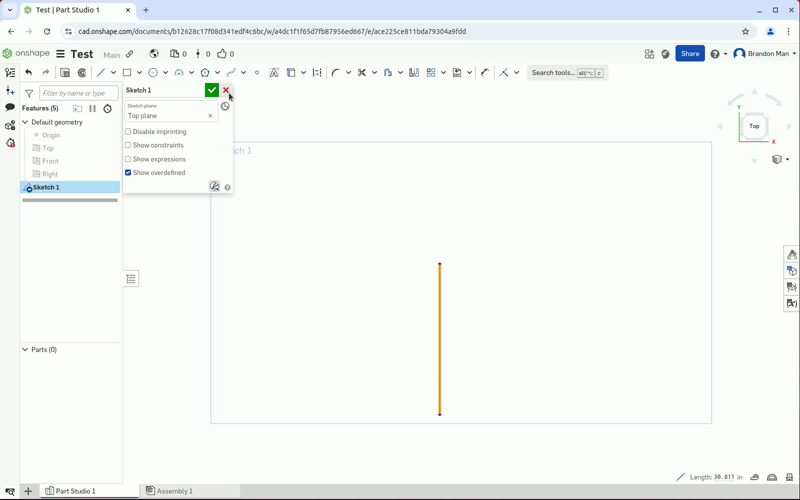
key(shift+h)
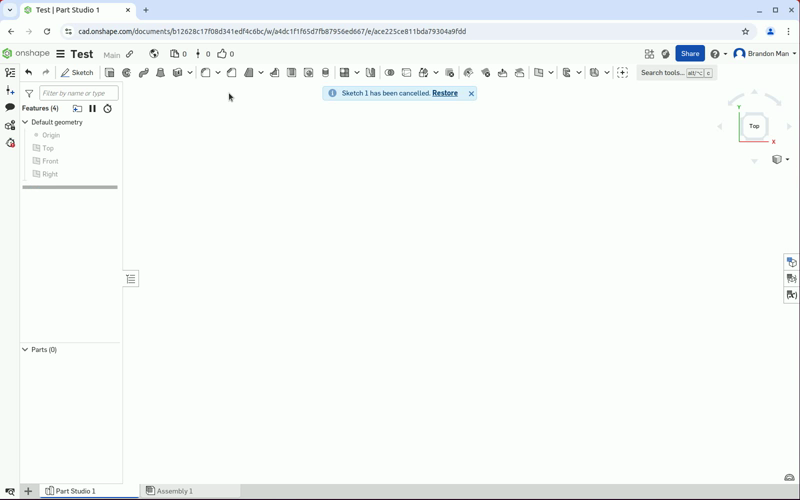
mouse_move(73, 352)
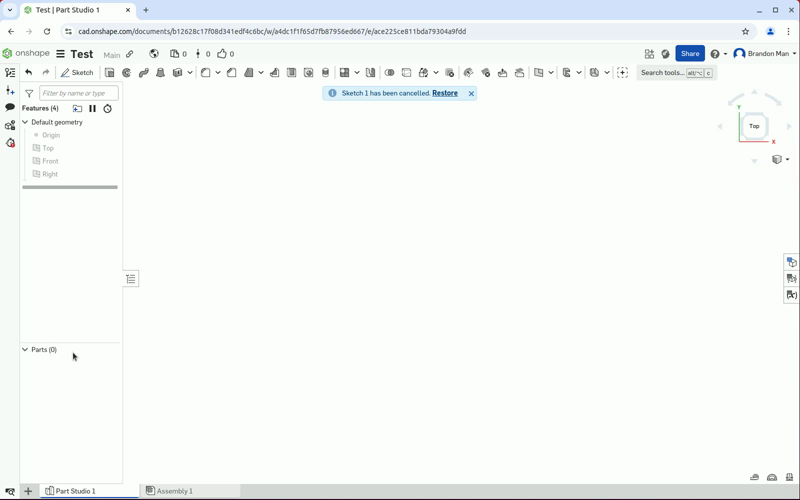
key(y)
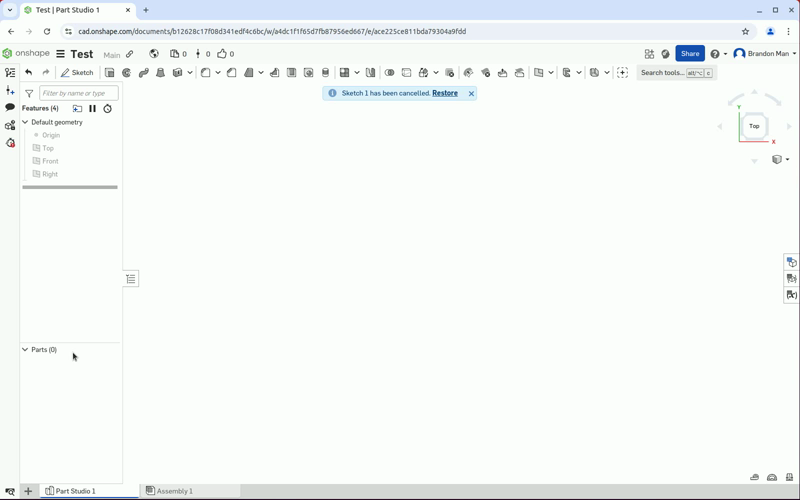
key(shift+p)
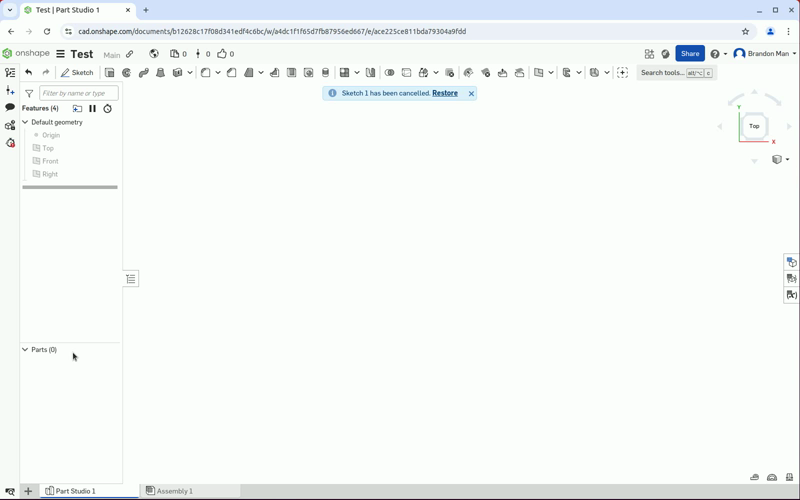
key(space)
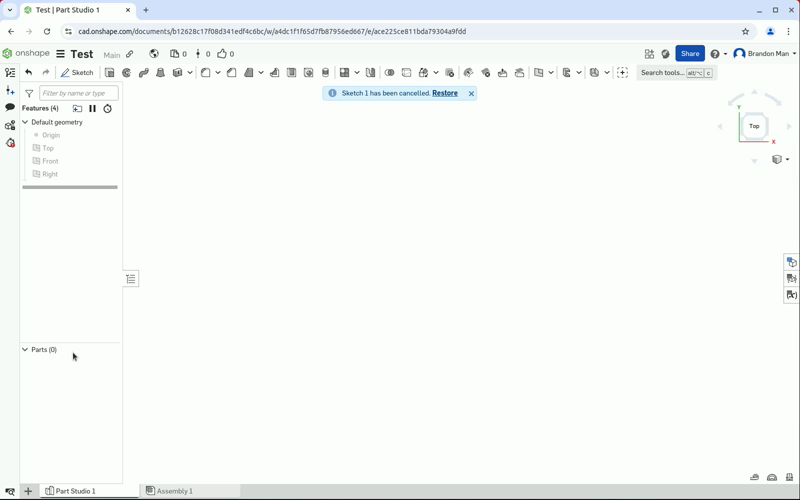
key_down(shift)
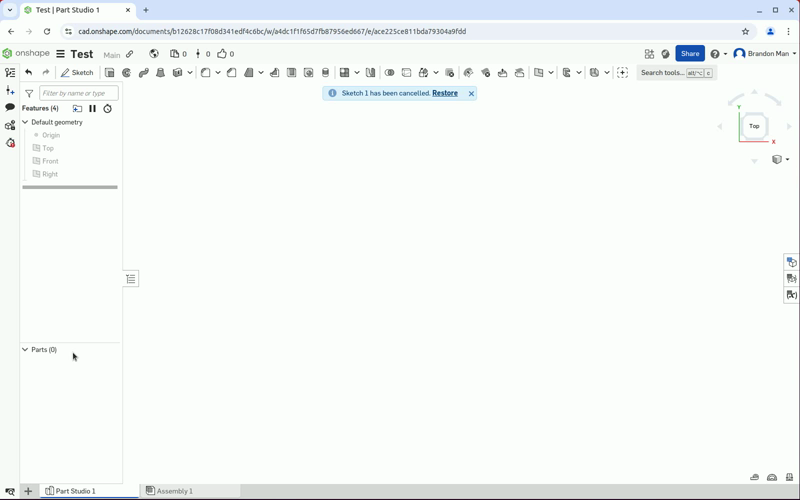
key(up)
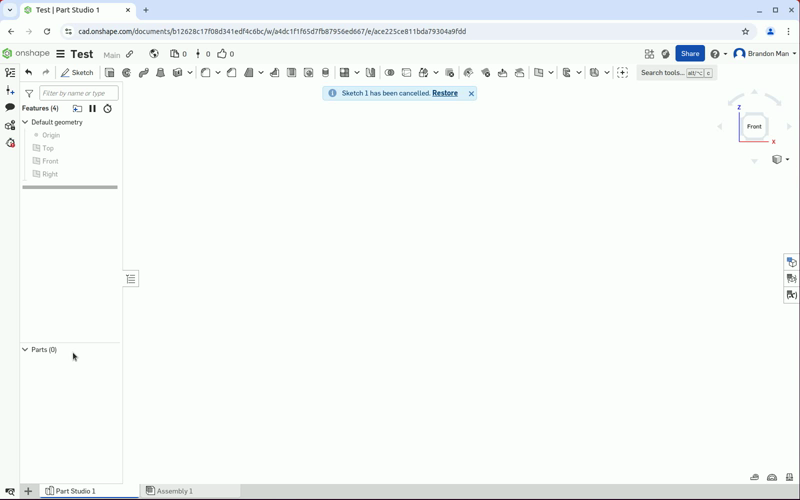
key_up(shift)
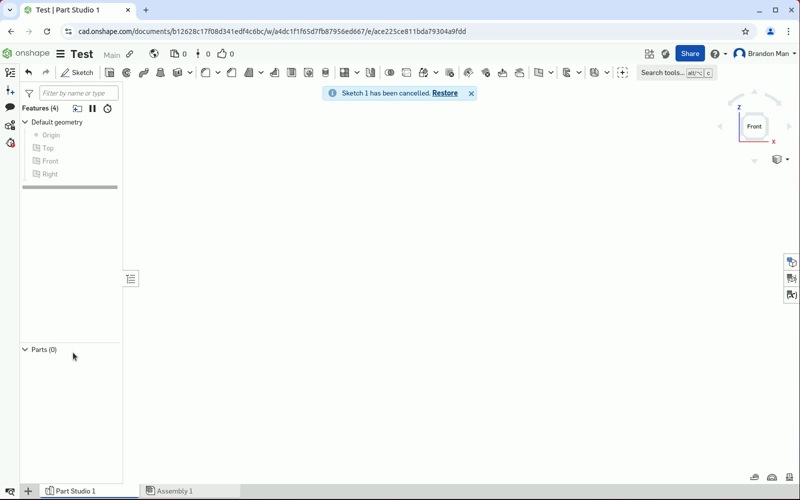
mouse_move(73, 352)
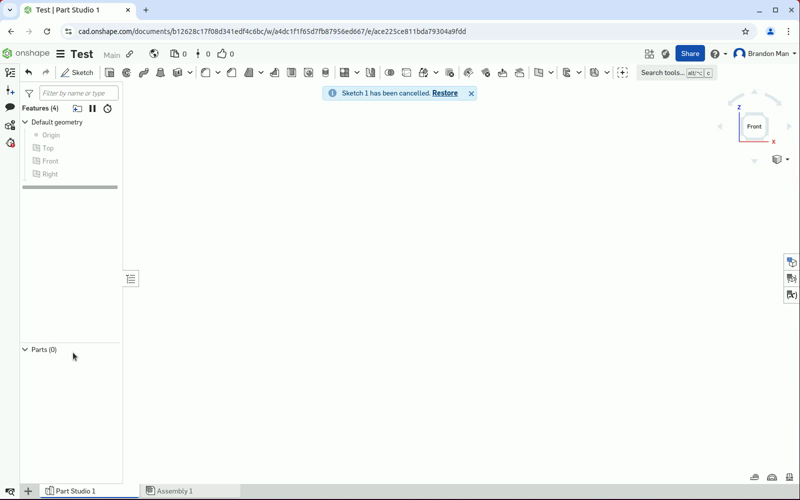
key(shift+y)
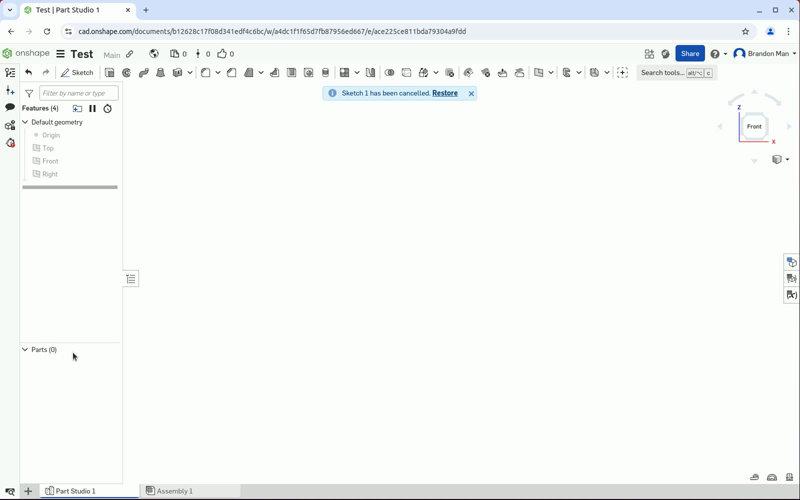
key(shift+s)
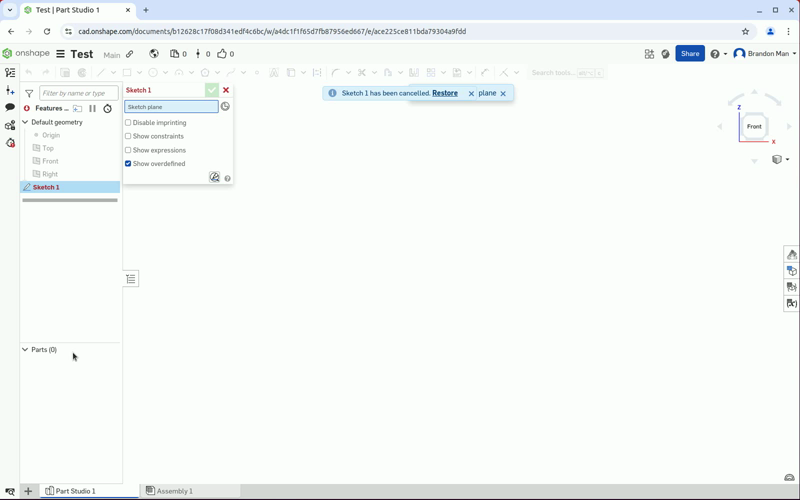
mouse_move(73, 163)
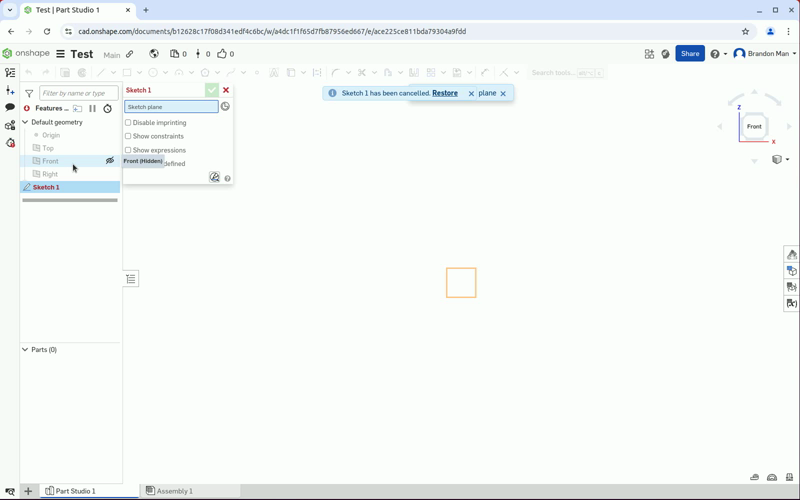
click(73, 163)
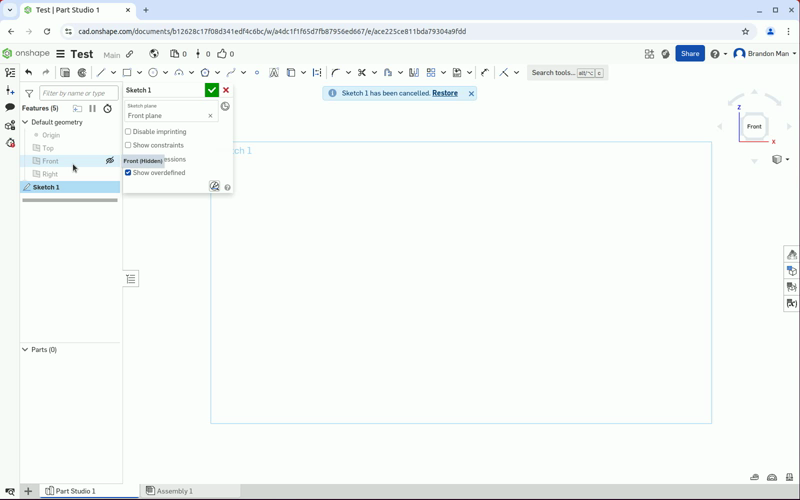
mouse_move(73, 352)
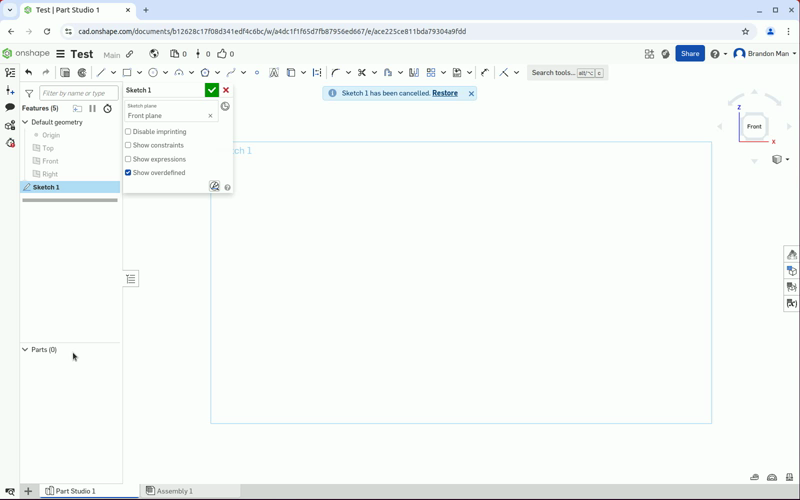
key(y)
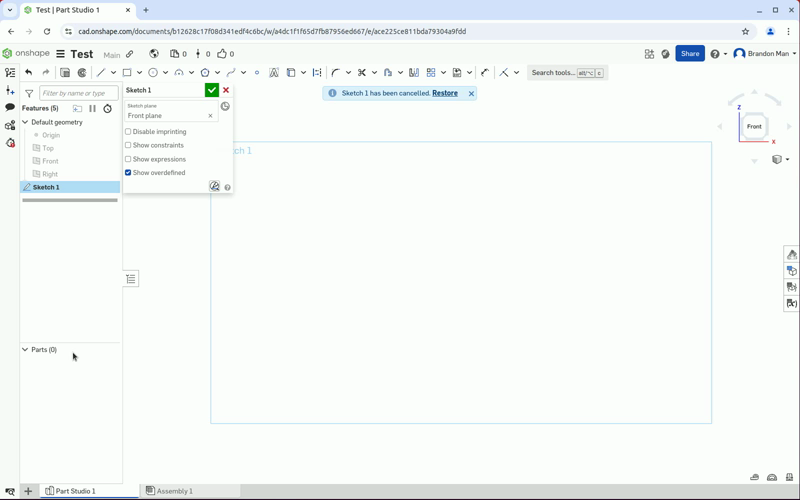
key(l)
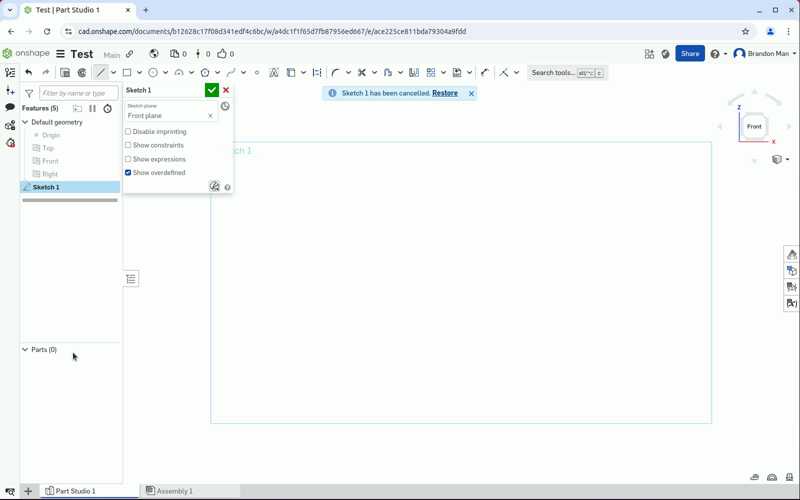
key_down(shift)
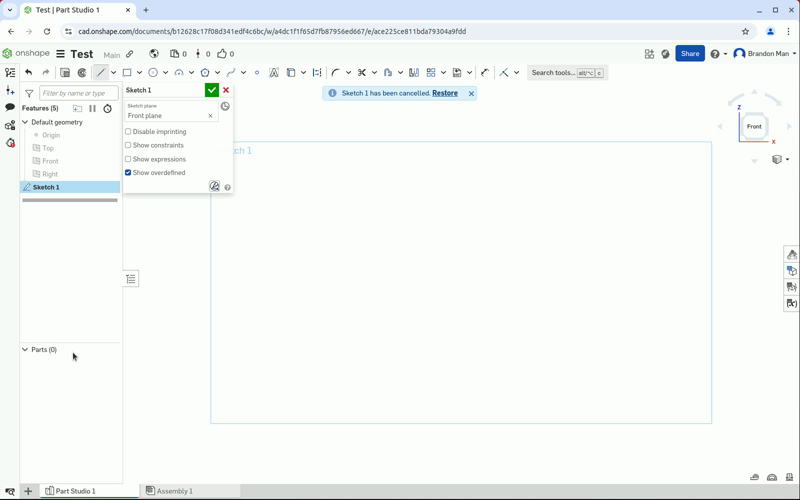
mouse_move(348, 282)
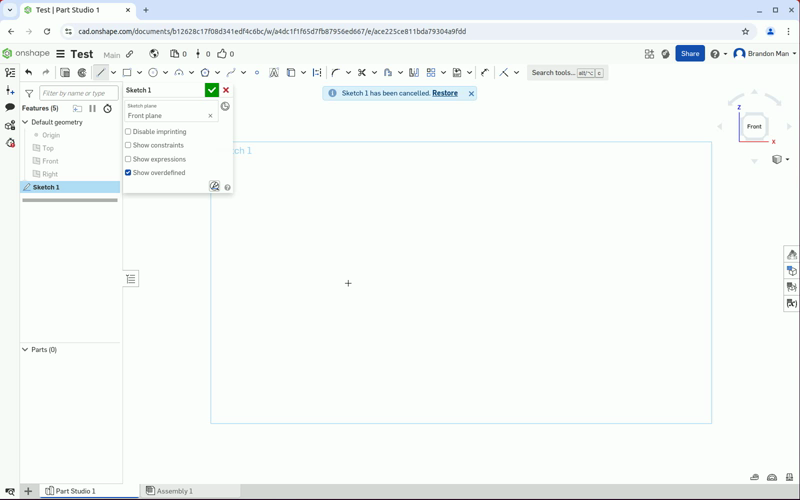
click(348, 282)
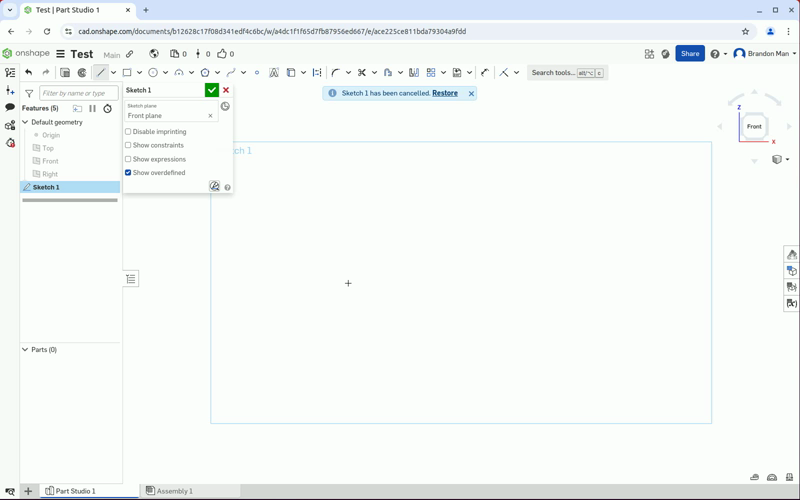
key_up(shift)
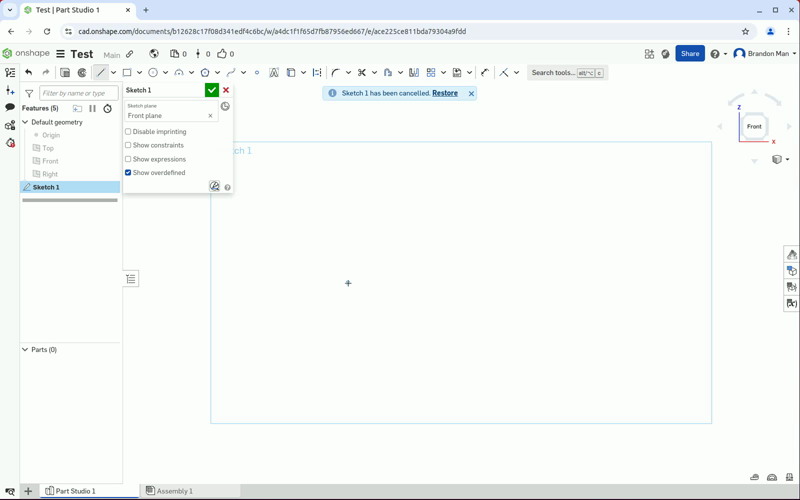
key_down(shift)
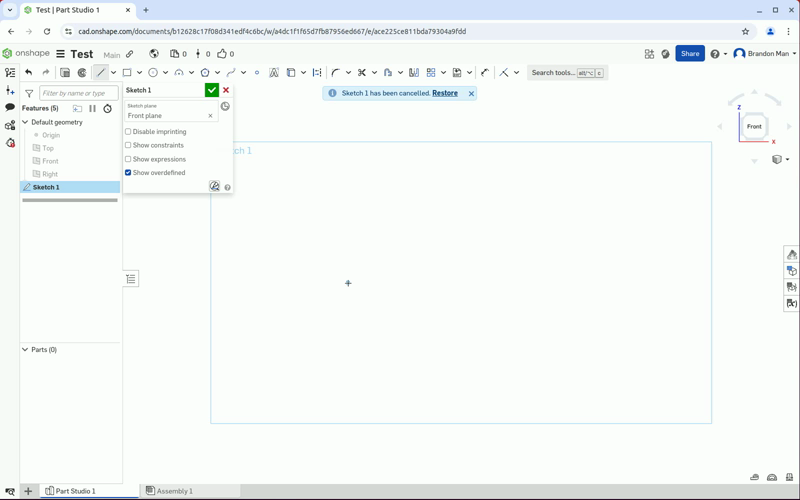
mouse_move(460, 282)
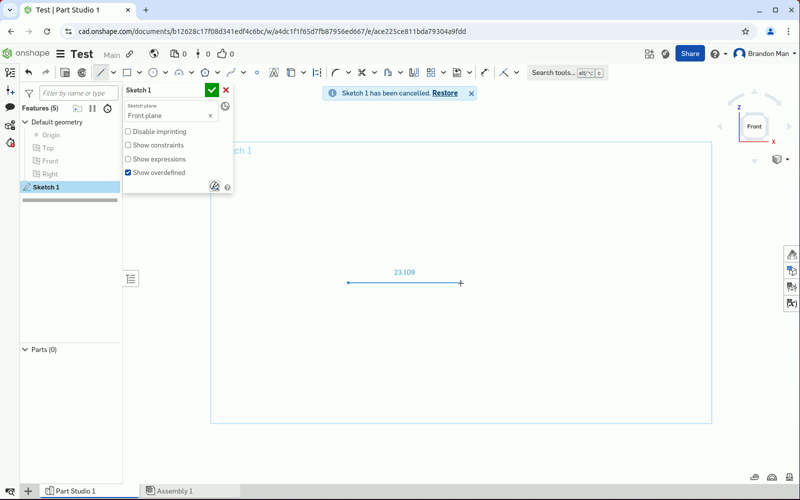
click(460, 282)
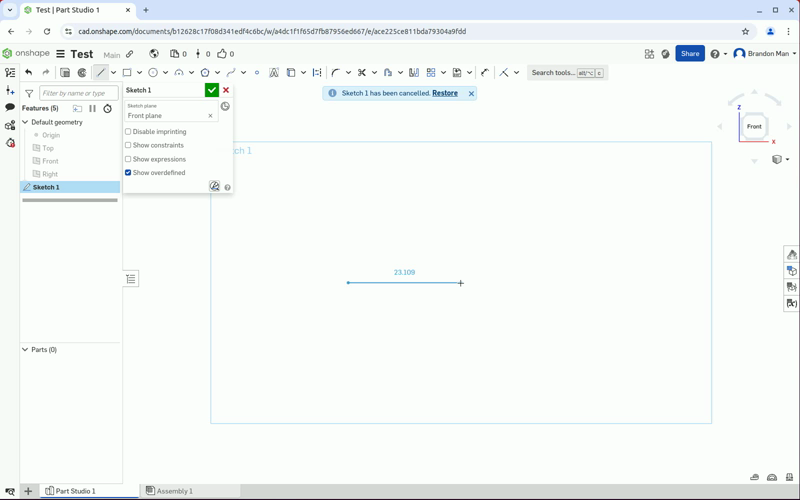
key_up(shift)
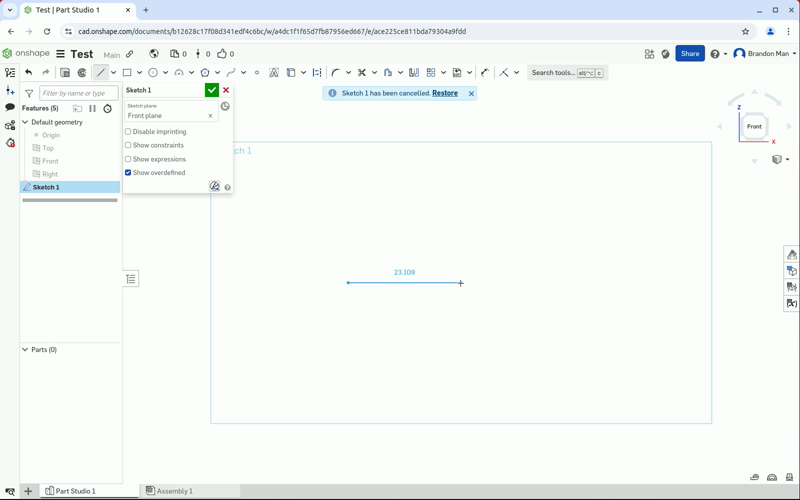
key_down(shift)
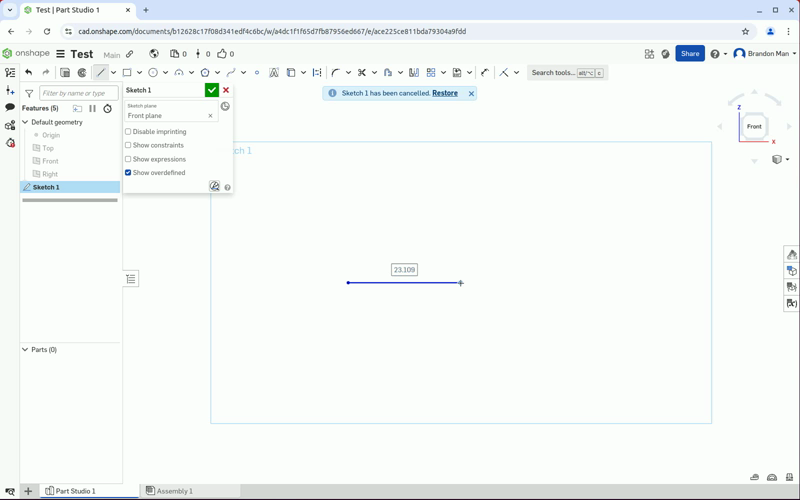
mouse_move(460, 170)
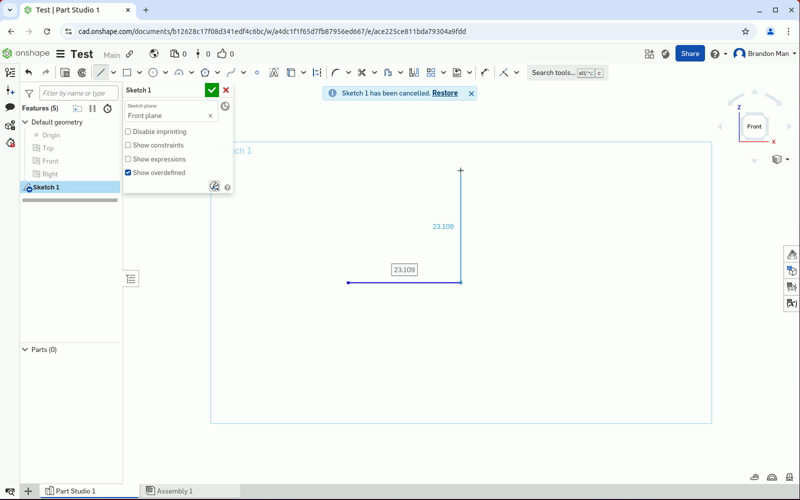
click(460, 170)
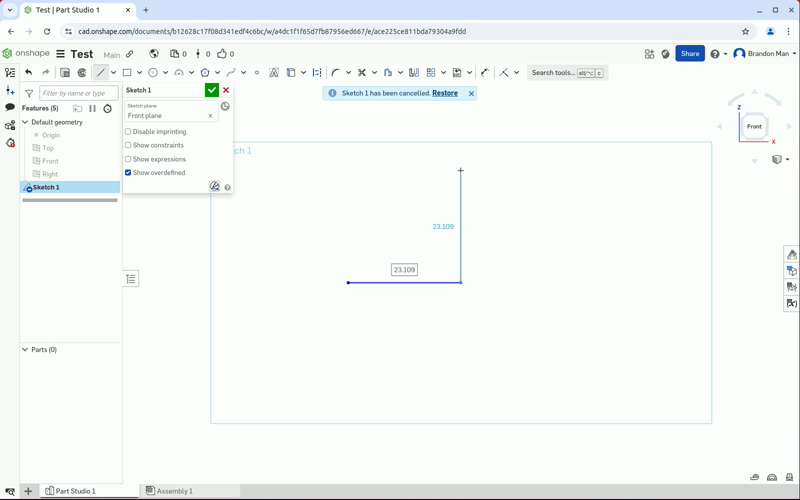
key_up(shift)
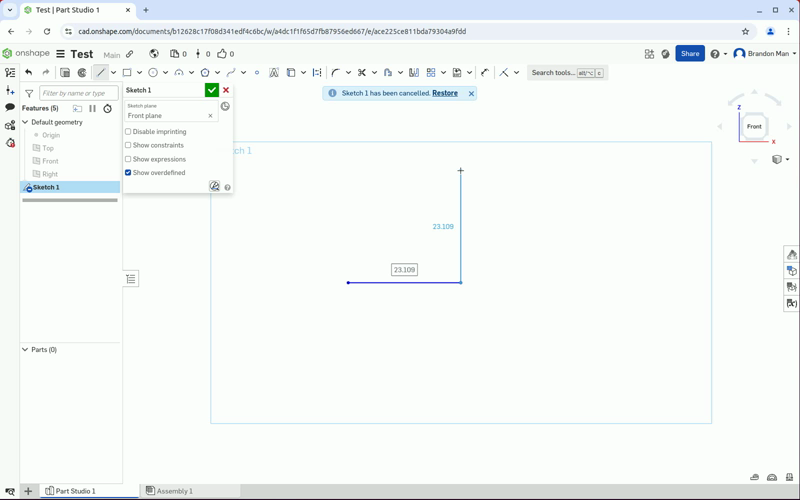
key_down(shift)
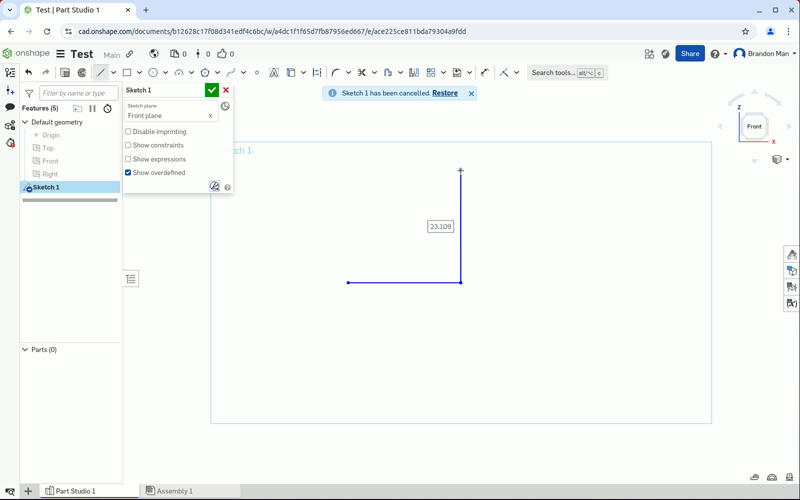
mouse_move(348, 170)
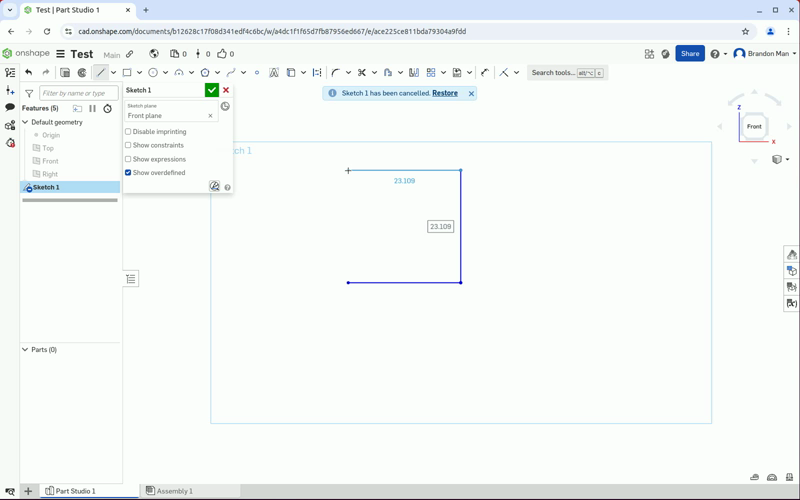
click(348, 170)
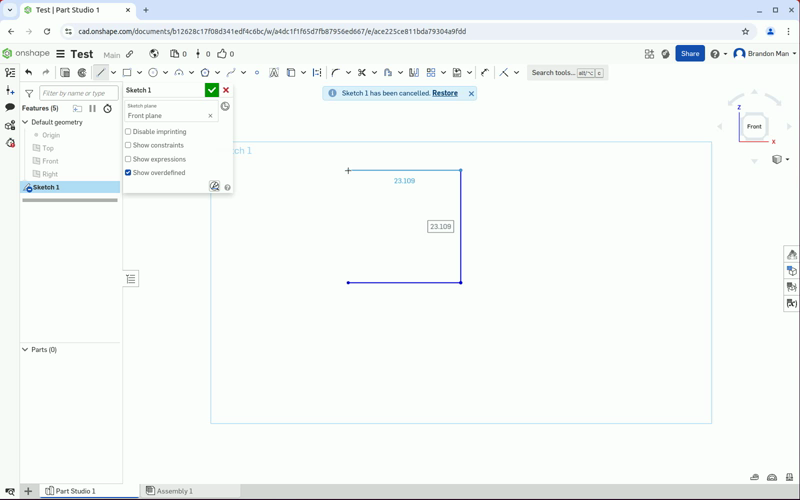
key_up(shift)
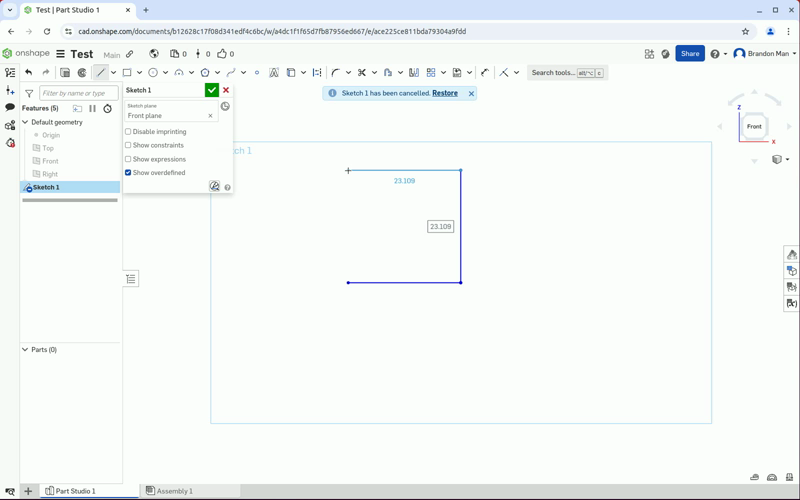
key_down(shift)
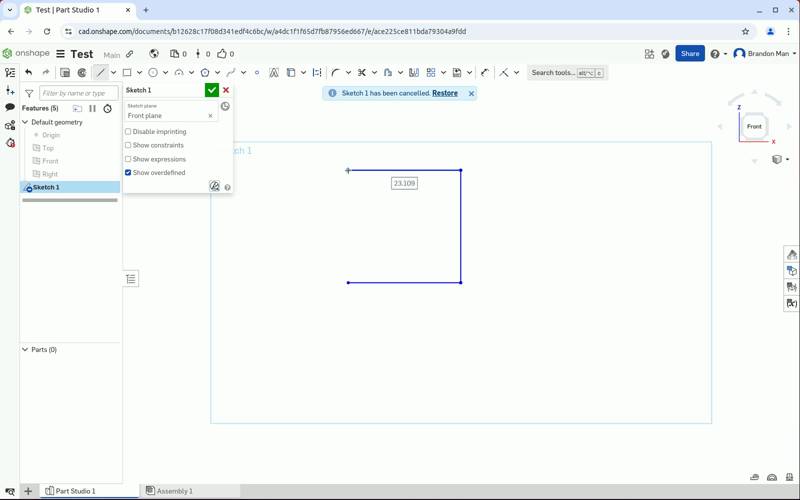
mouse_move(348, 282)
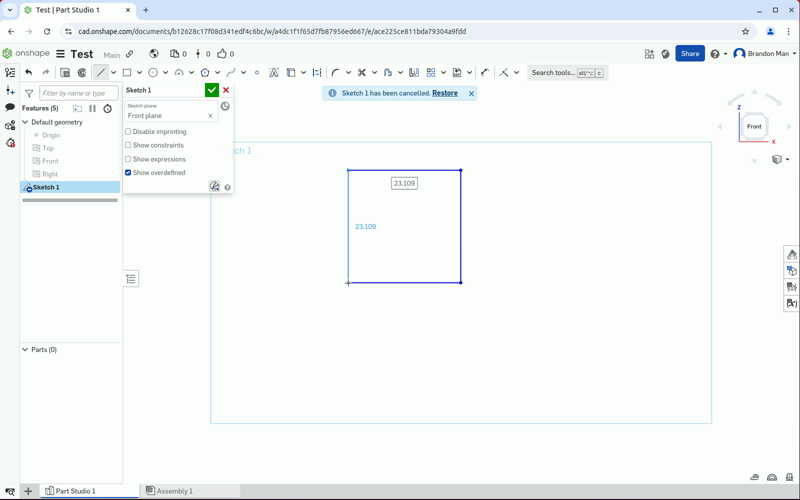
key_up(shift)
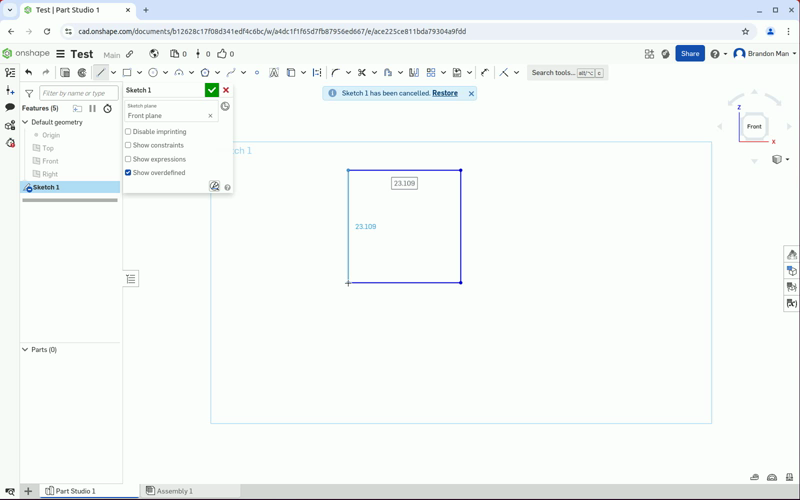
click(348, 282)
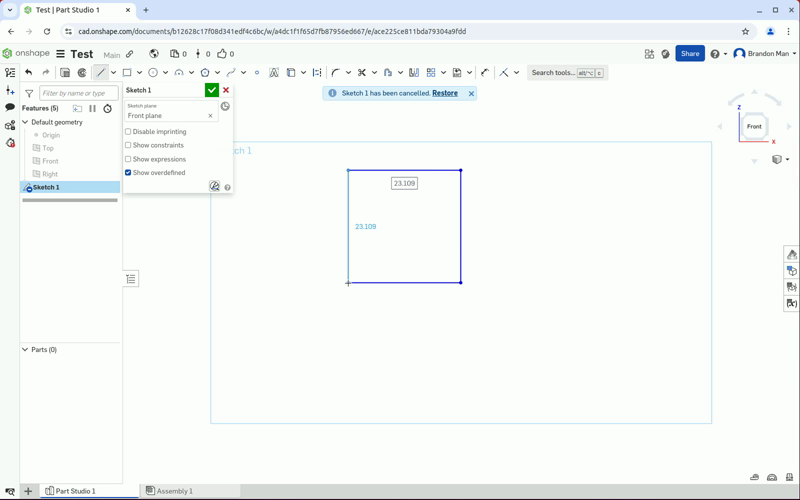
key(esc)
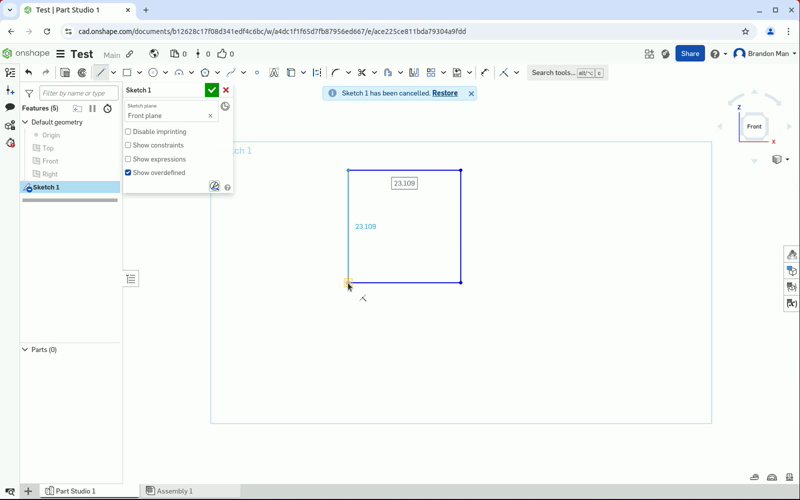
mouse_move(389, 232)
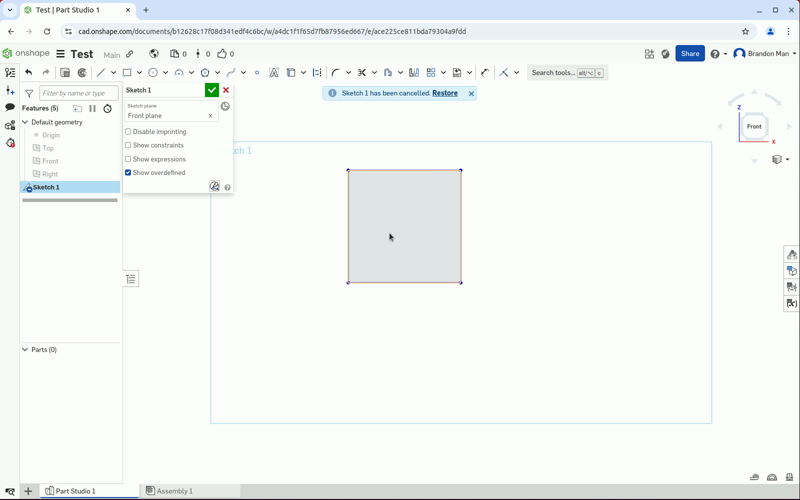
click(389, 232)
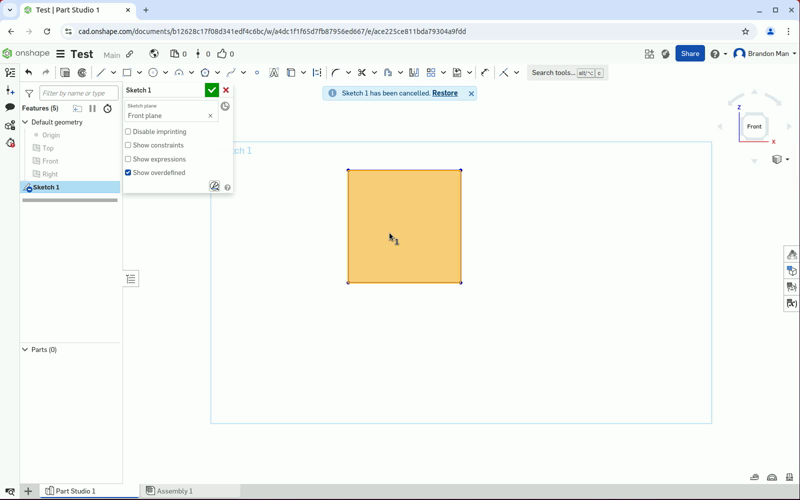
mouse_move(73, 352)
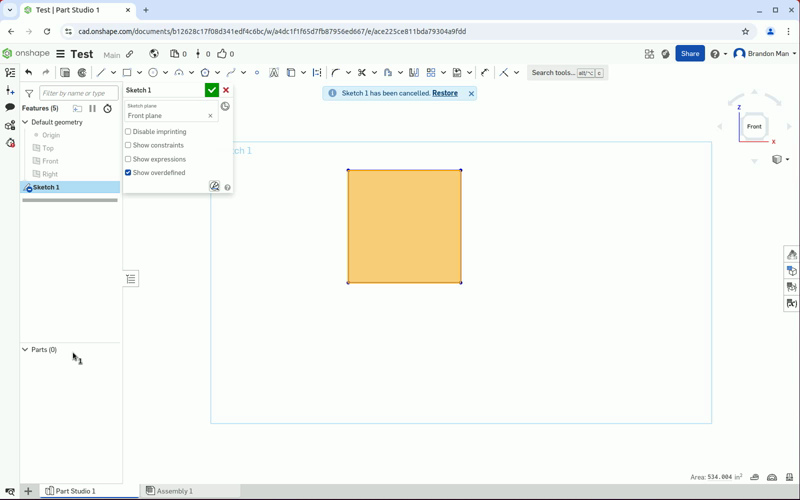
key(shift+y)
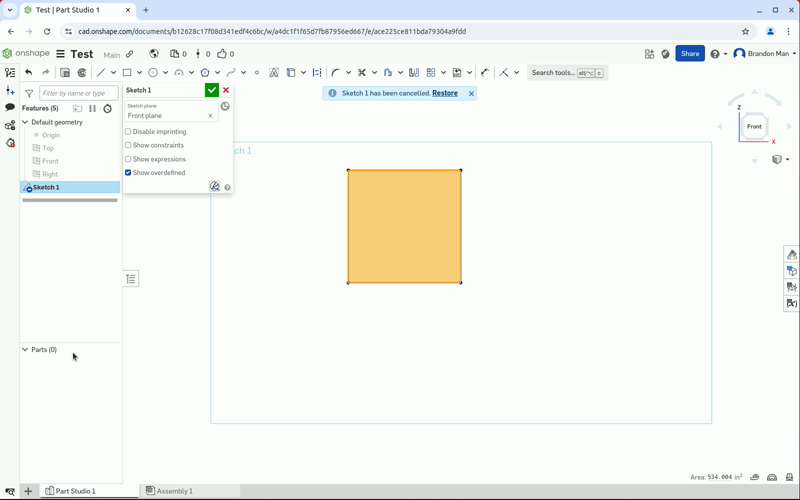
key(shift+e)
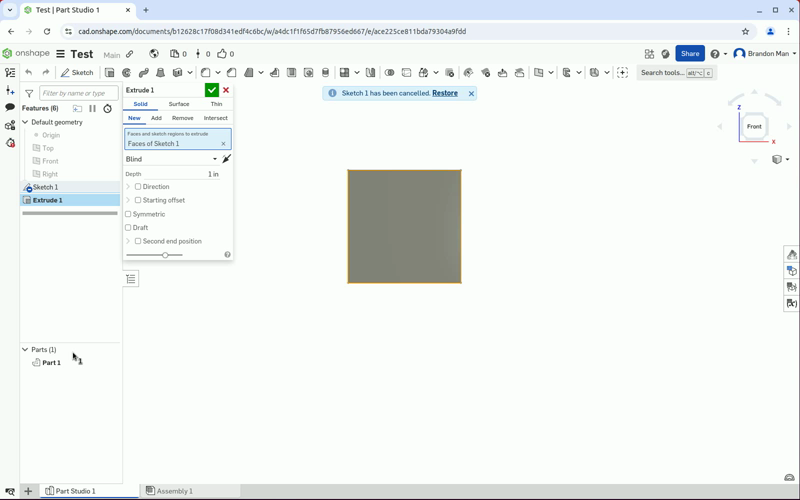
mouse_move(143, 106)
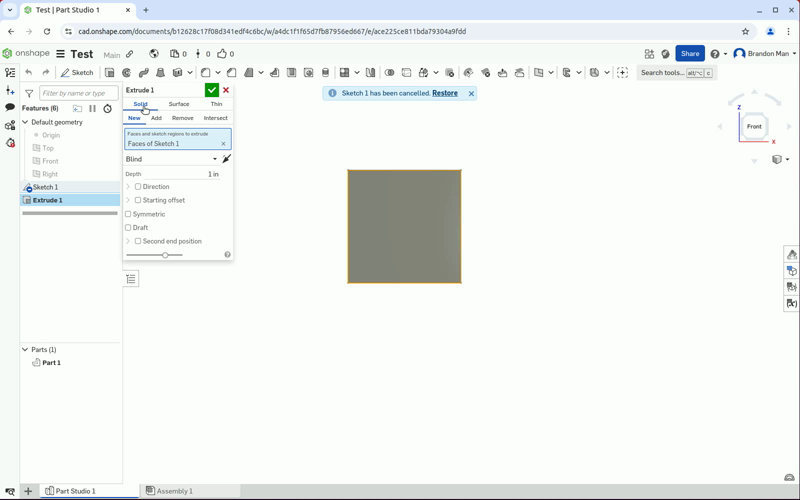
click(143, 106)
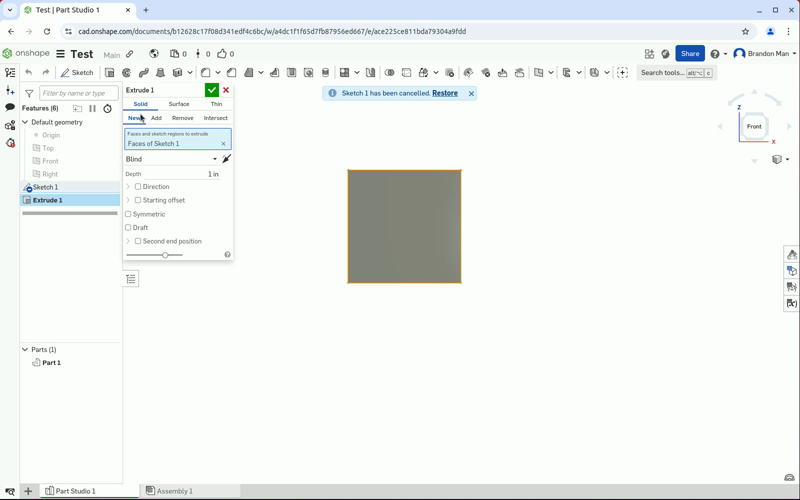
mouse_move(137, 120)
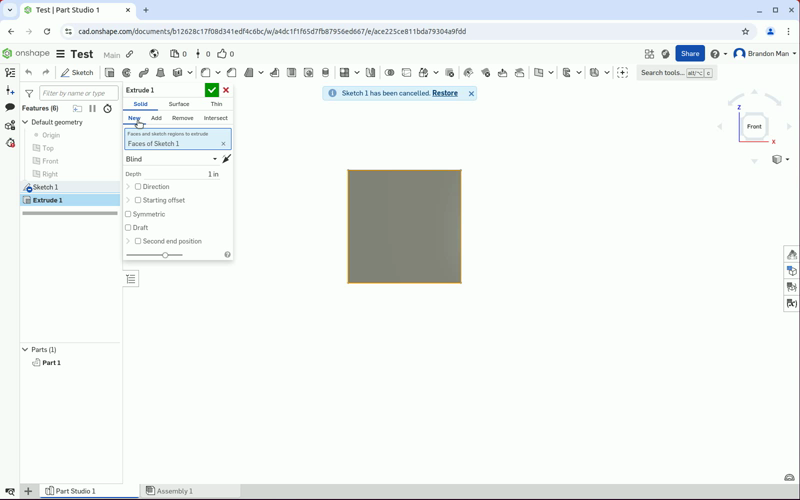
click(137, 120)
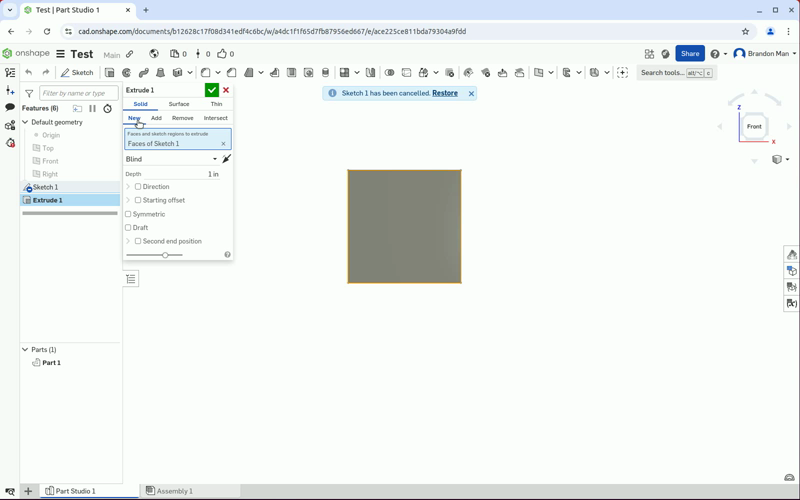
key(tab, 4)
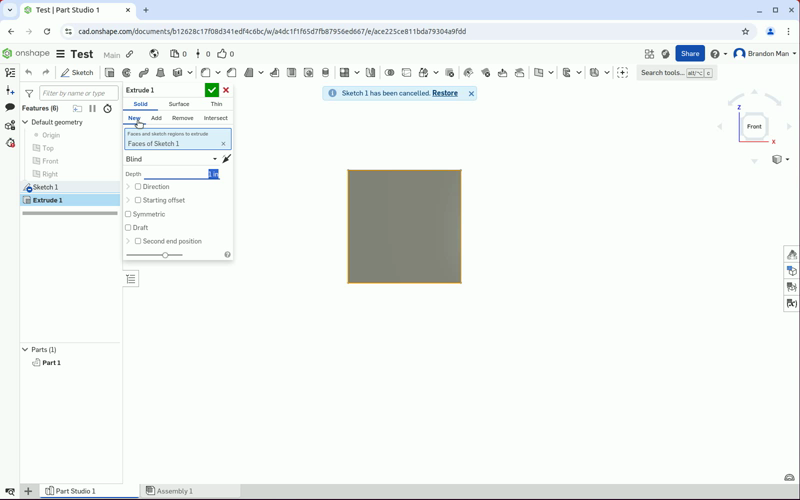
text(23.108)
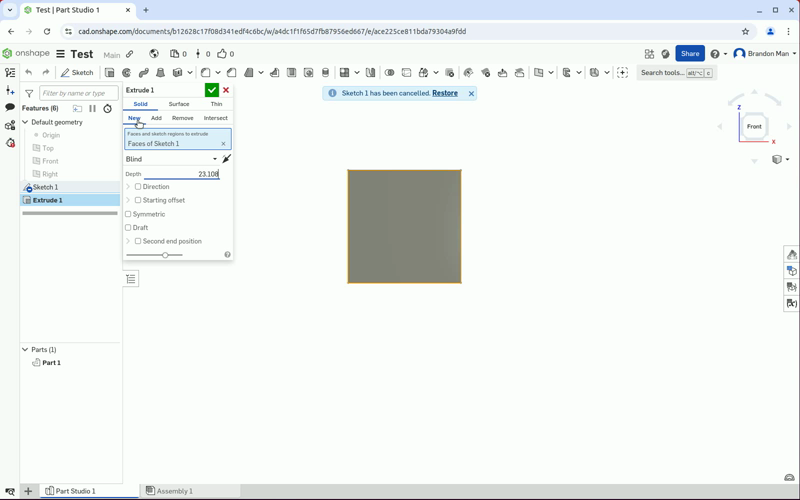
key(enter)
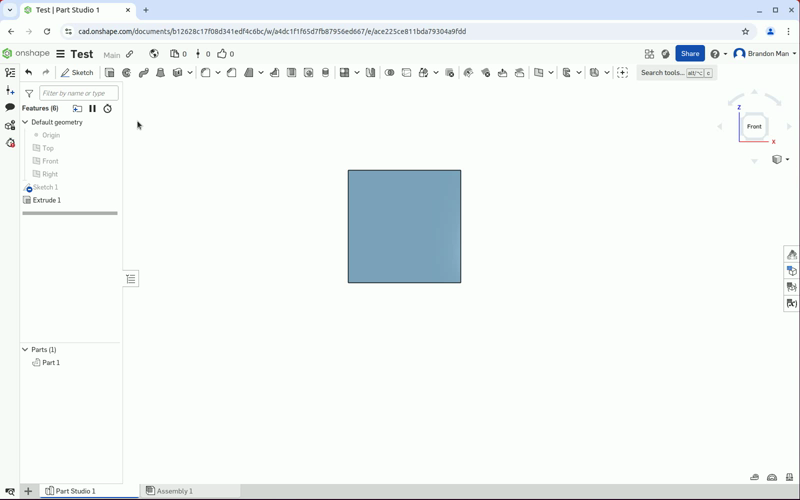
key(shift+h)
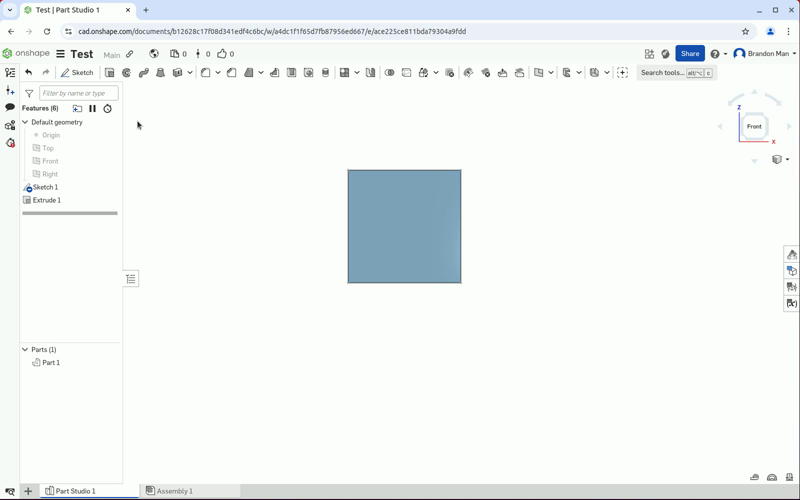
key(shift+h)
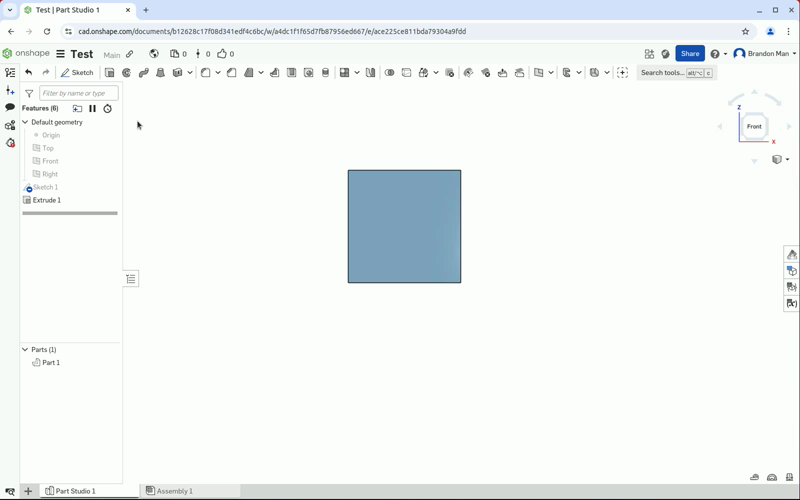
mouse_move(73, 189)
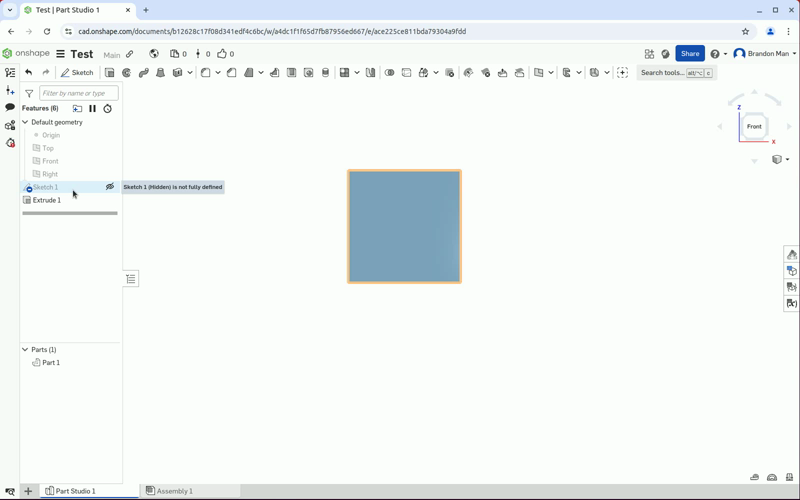
click(73, 189)
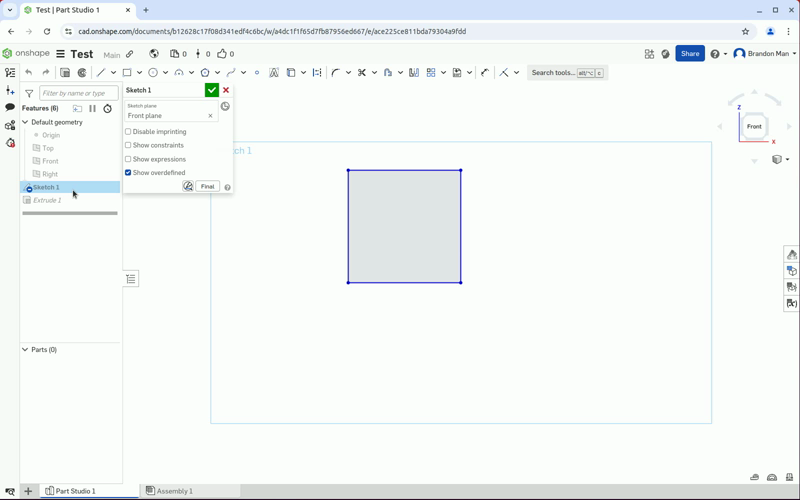
mouse_move(229, 92)
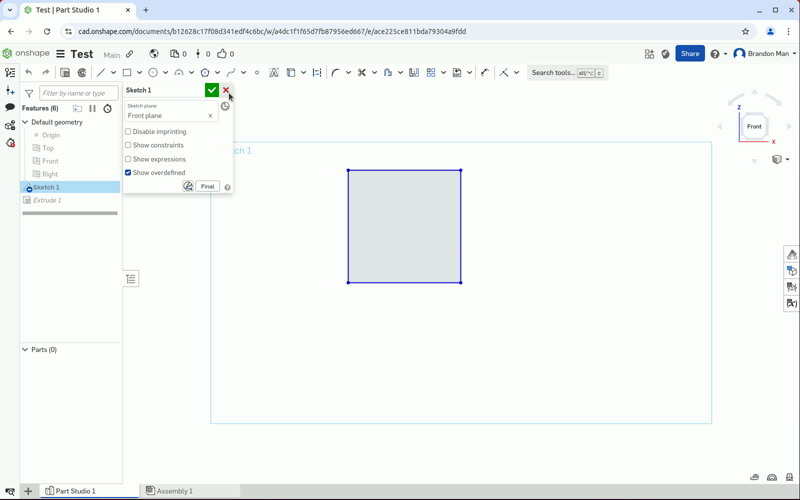
click(229, 92)
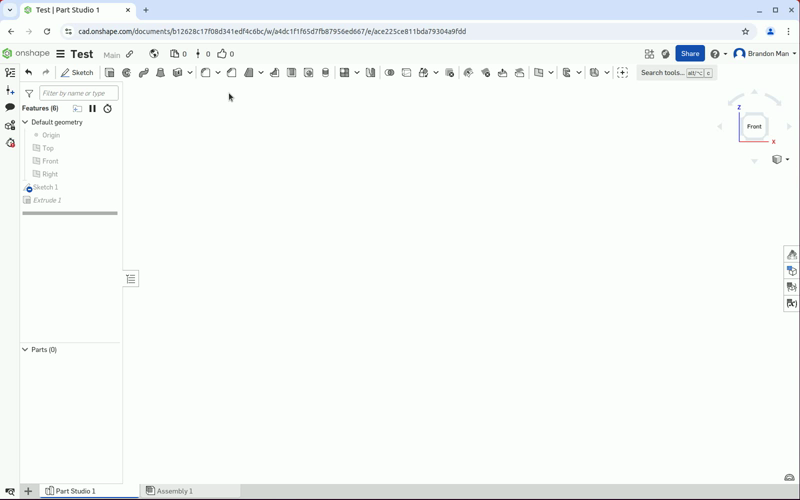
mouse_move(541, 75)
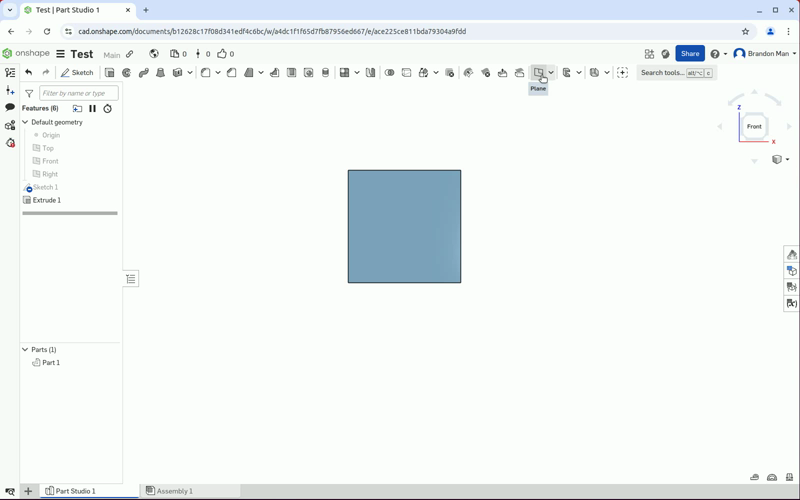
click(541, 75)
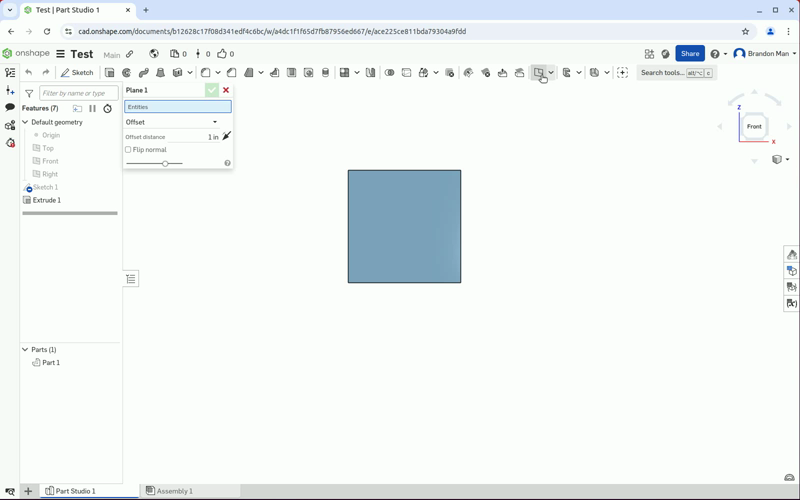
mouse_move(73, 163)
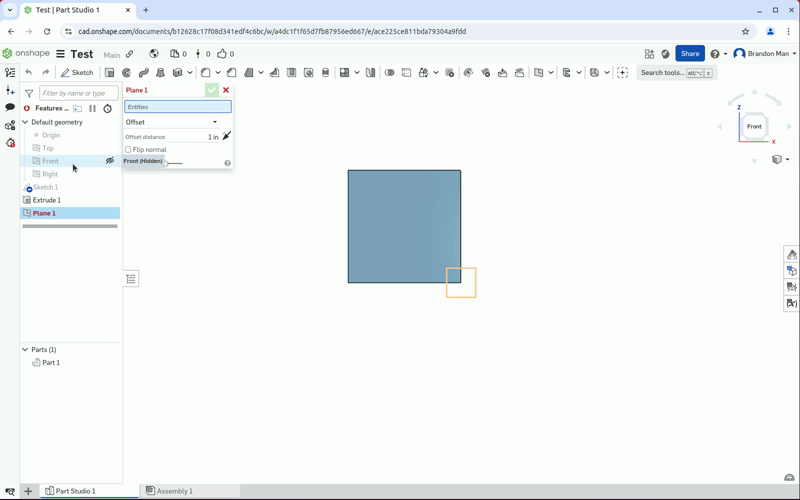
click(73, 163)
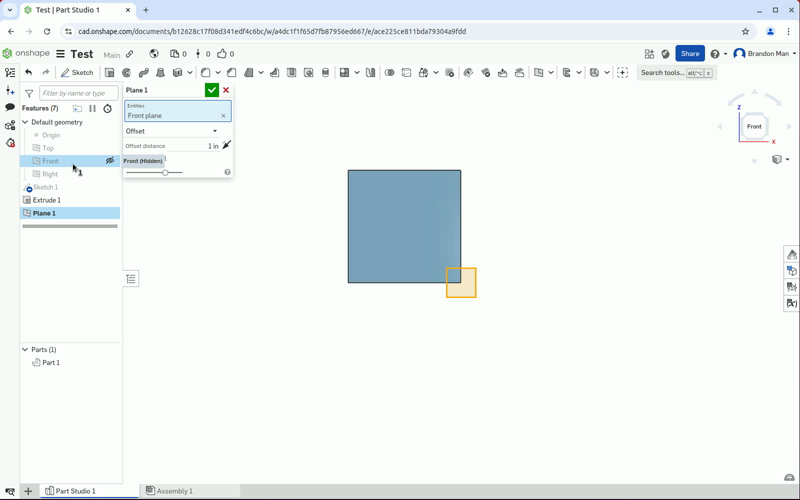
key(tab, 2)
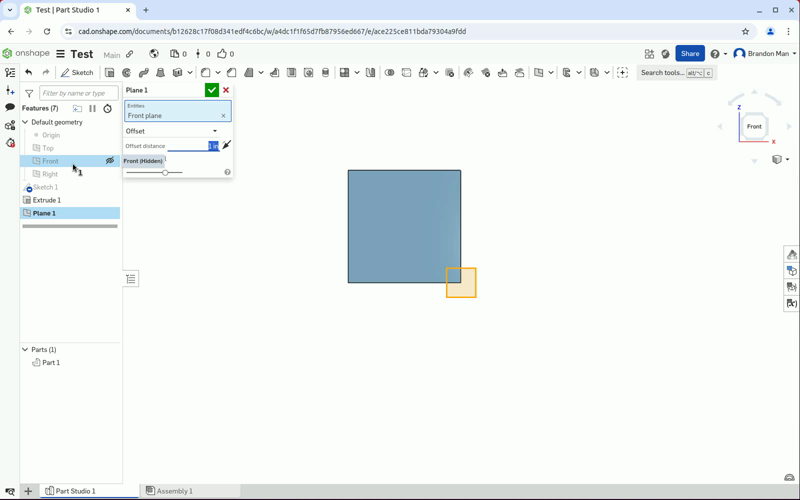
text(23.108)
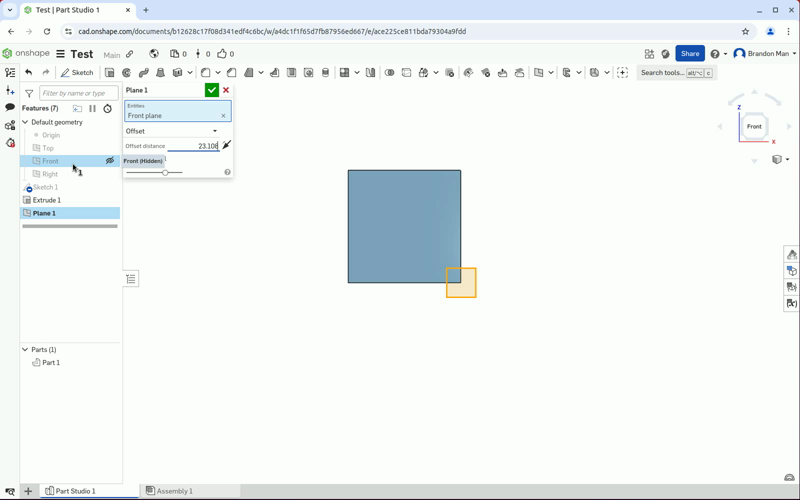
key(enter, 2)
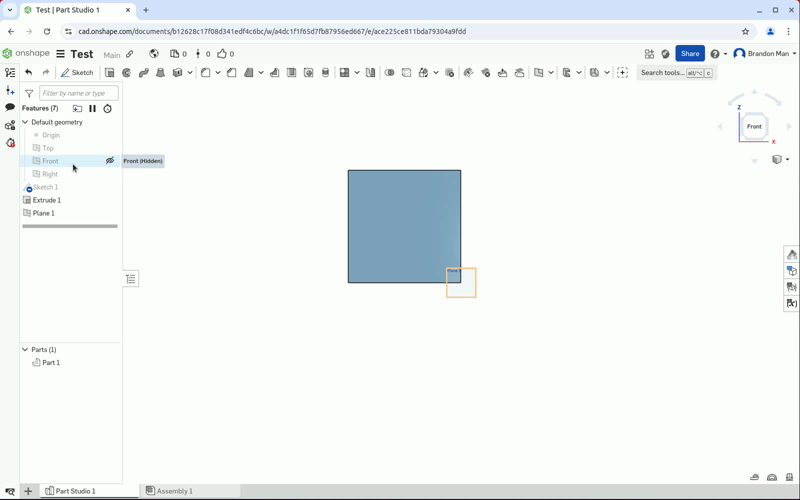
key(shift+s)
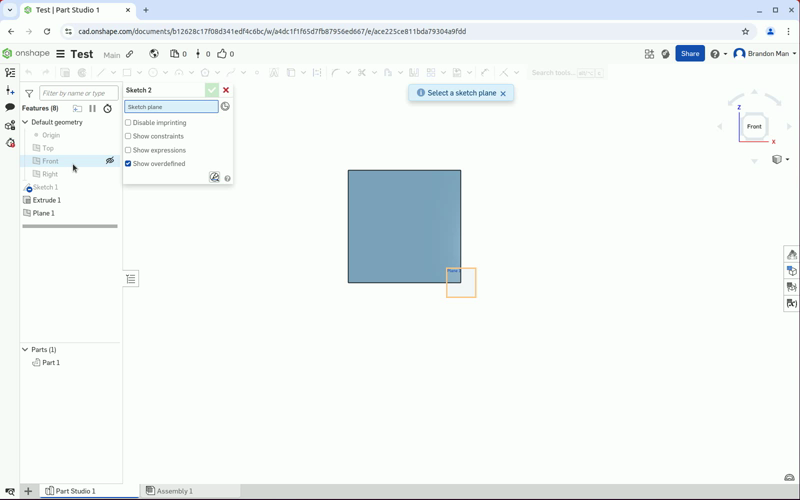
mouse_move(73, 215)
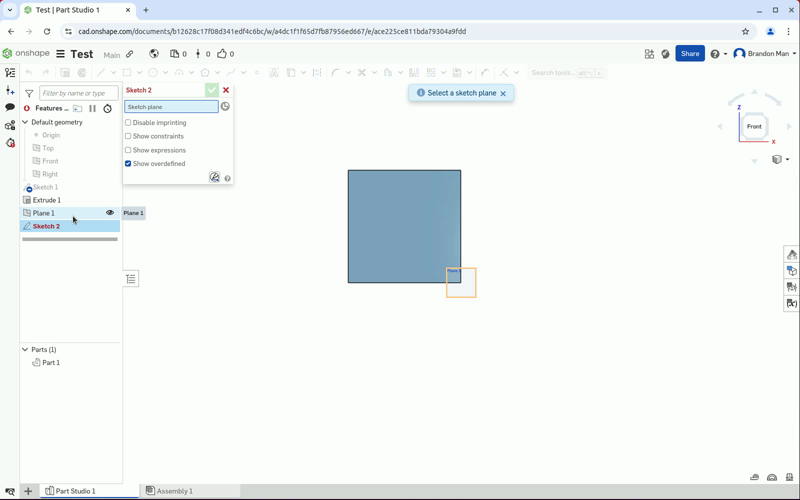
click(73, 215)
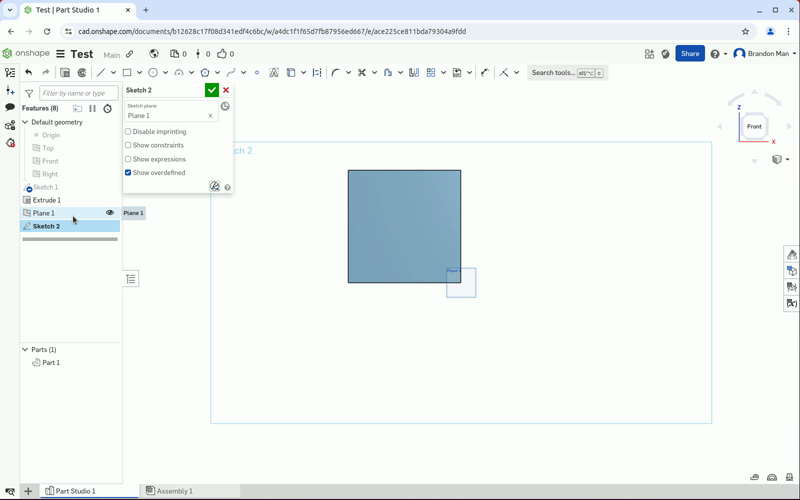
mouse_move(73, 352)
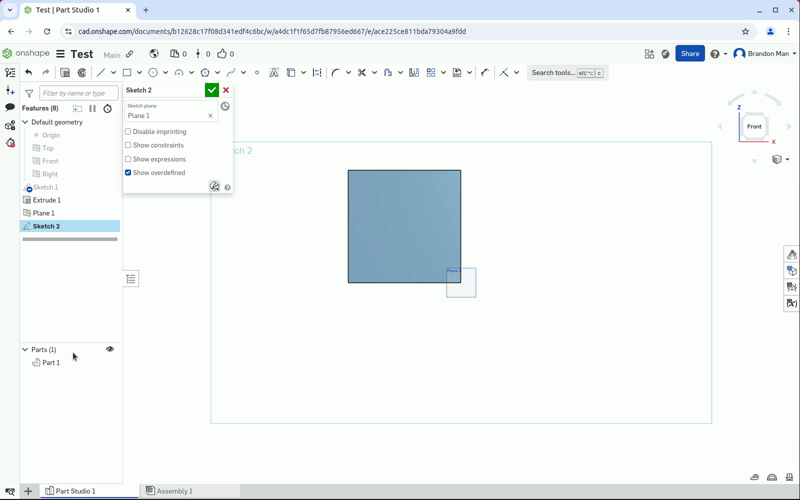
key(y)
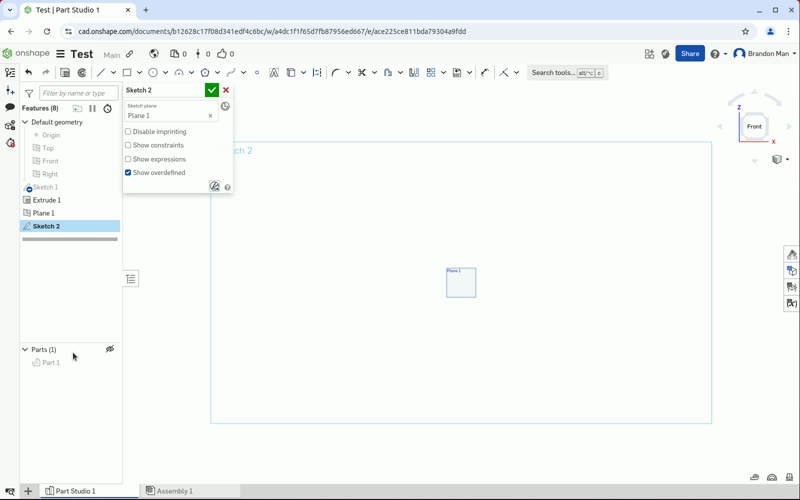
key(l)
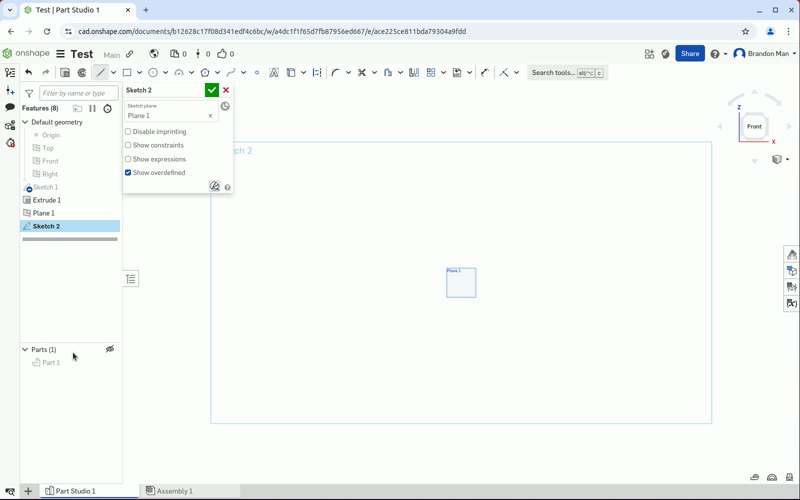
key_down(shift)
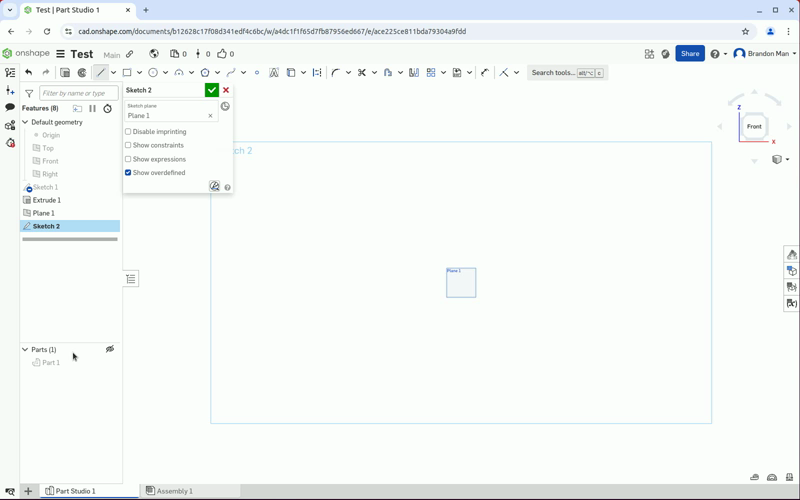
mouse_move(385, 245)
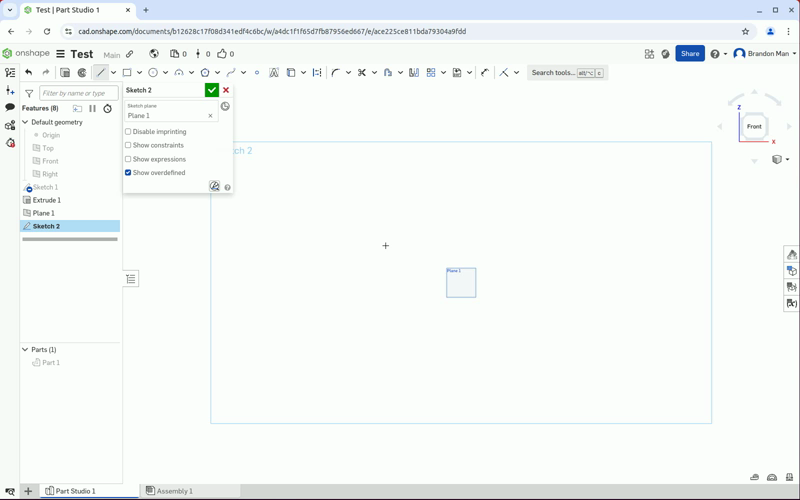
click(385, 245)
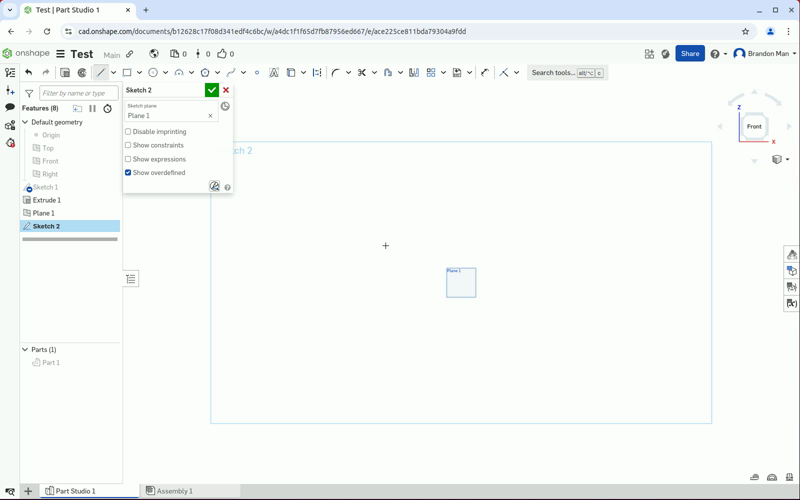
key_up(shift)
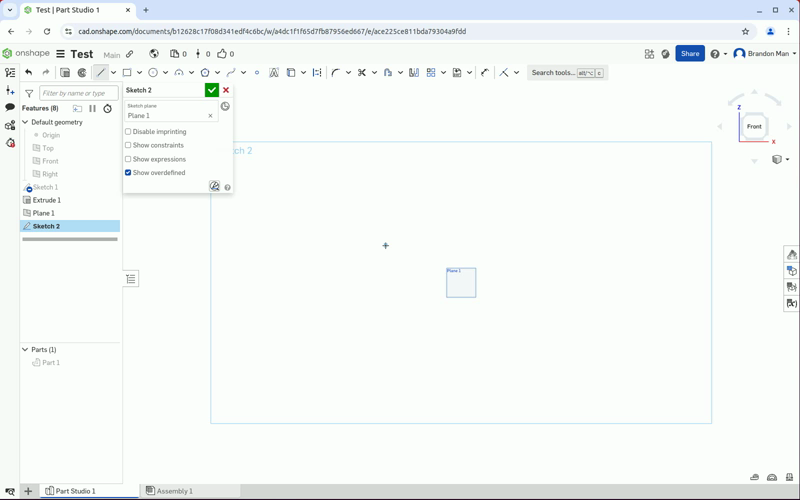
key_down(shift)
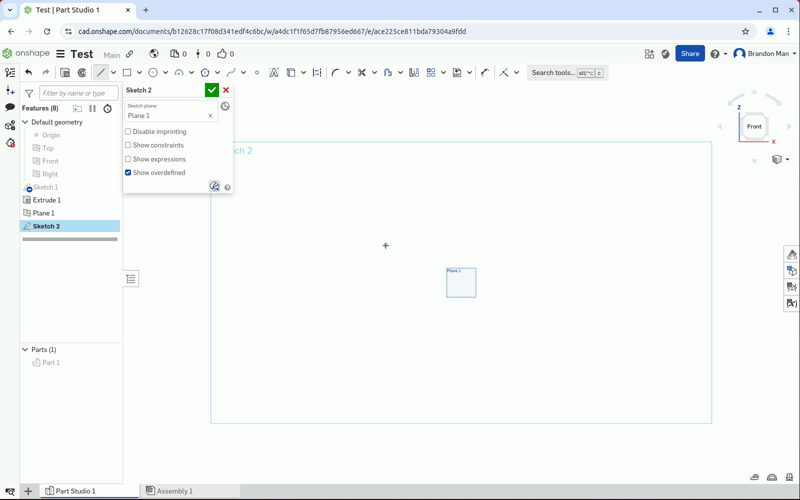
mouse_move(415, 245)
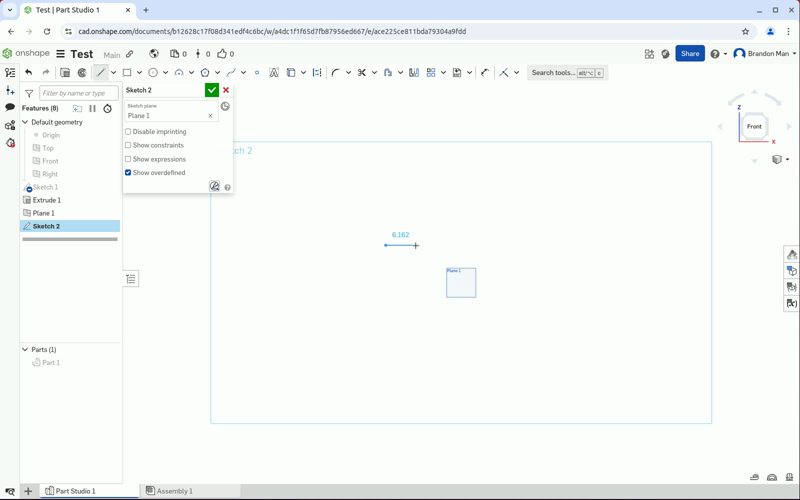
mouse_move(423, 245)
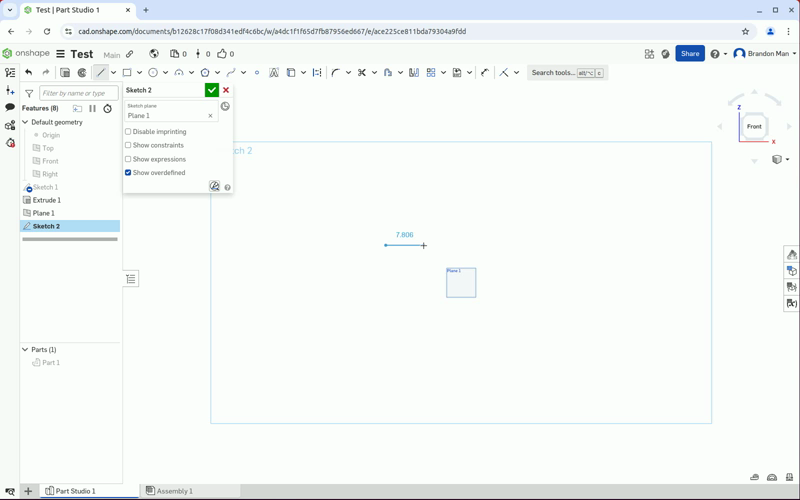
click(423, 245)
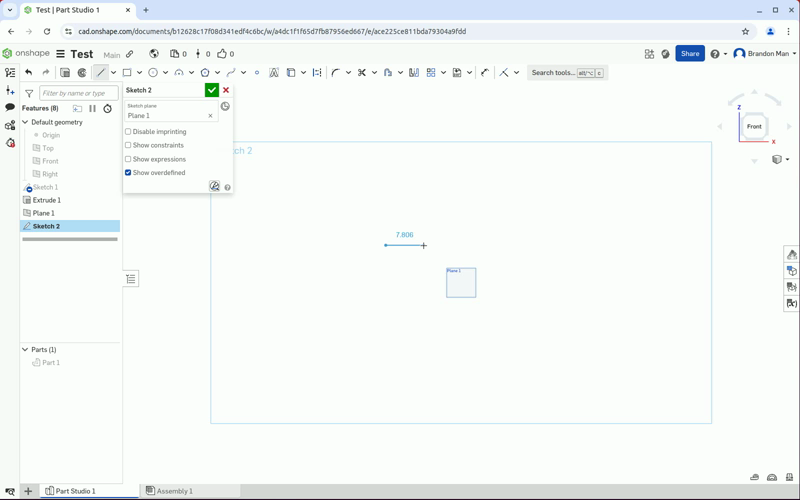
key_up(shift)
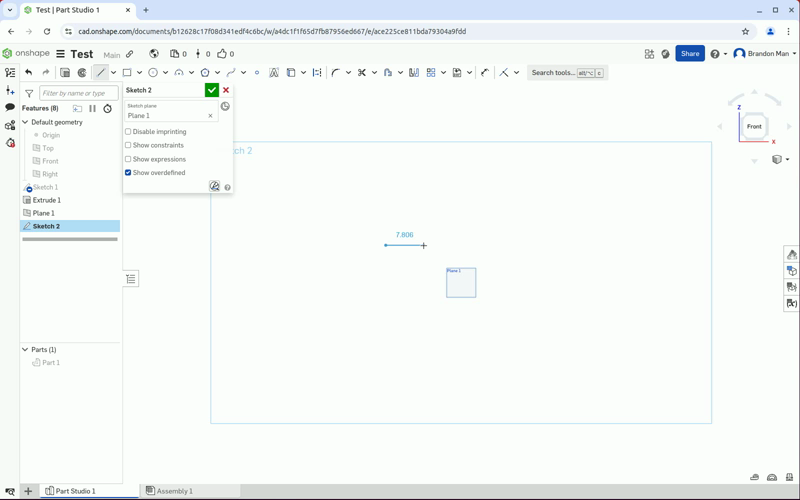
key_down(shift)
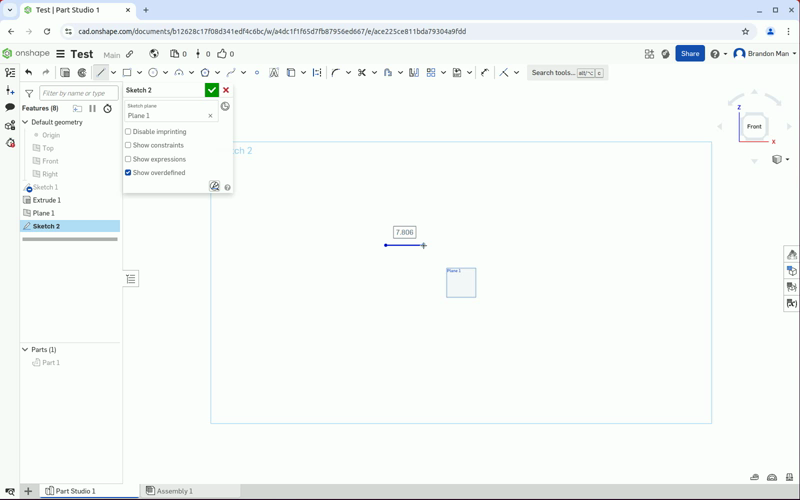
mouse_move(423, 170)
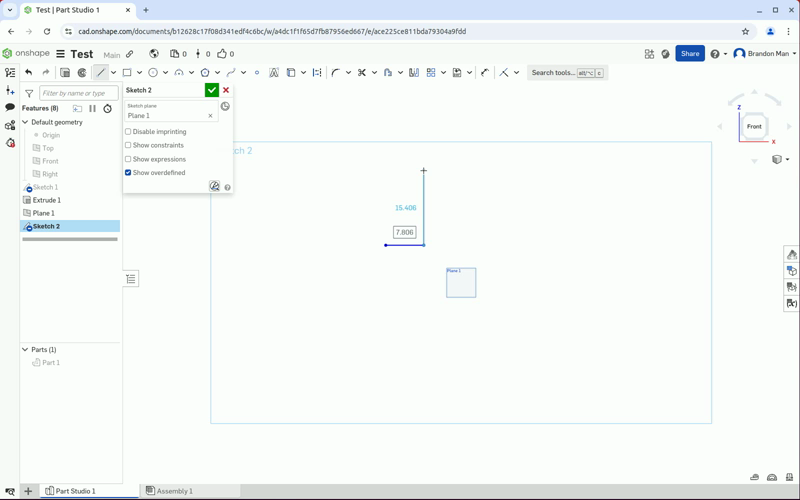
click(423, 170)
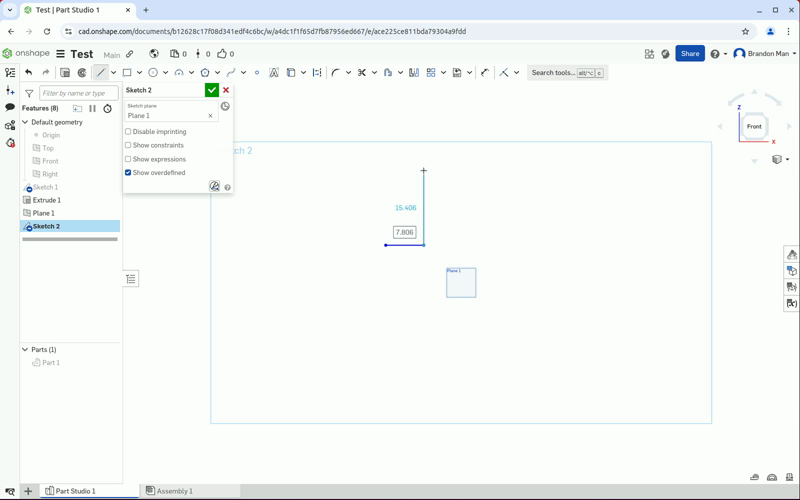
key_up(shift)
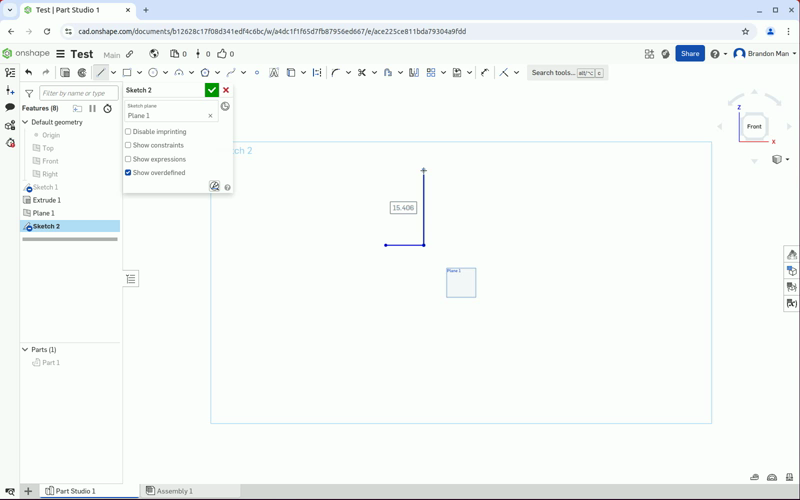
key_down(shift)
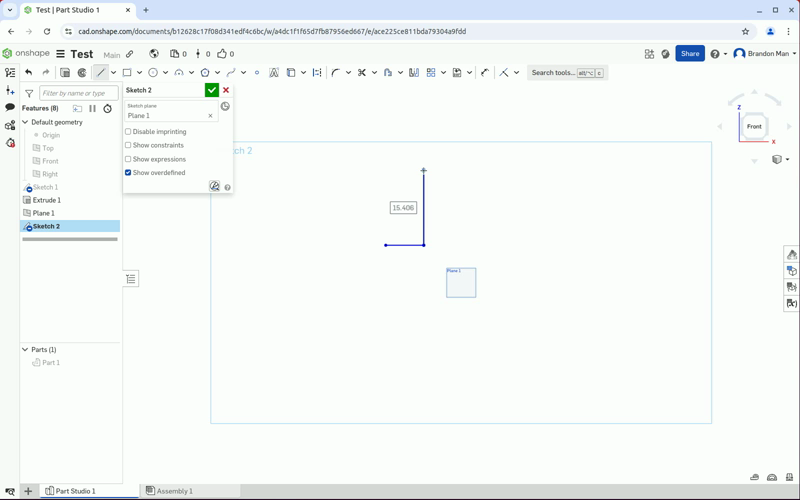
mouse_move(453, 170)
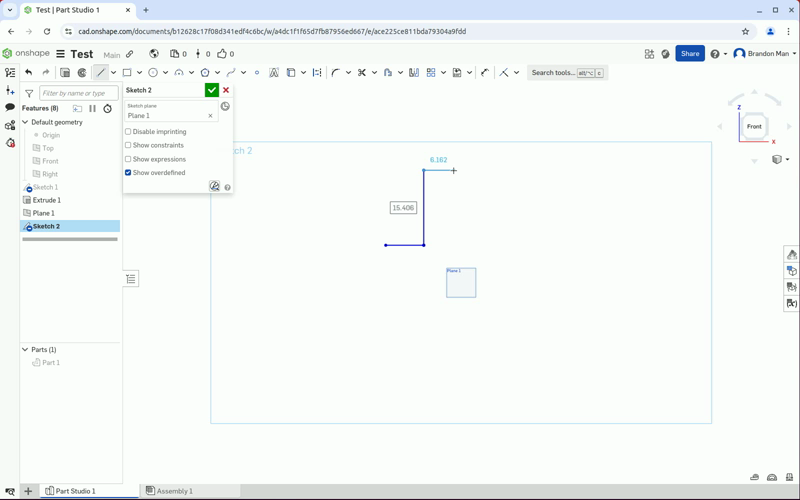
mouse_move(404, 170)
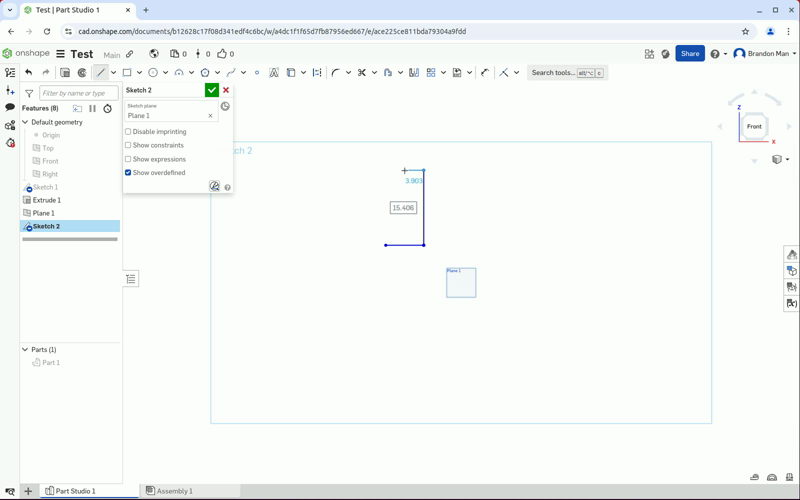
click(404, 170)
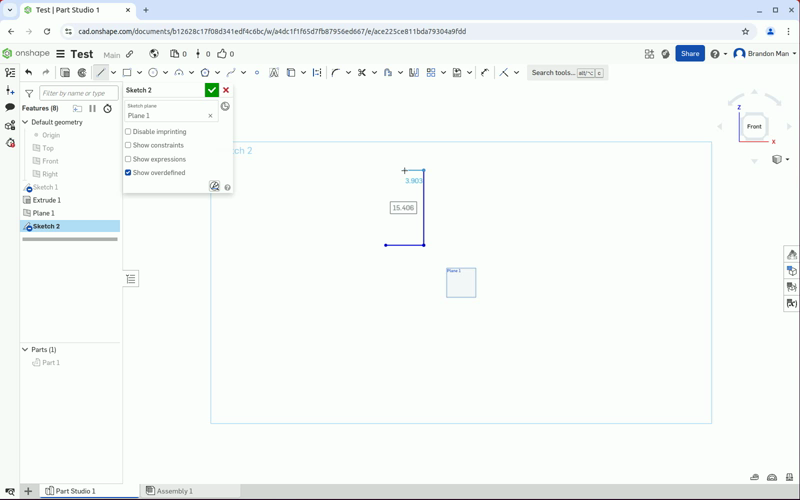
key_up(shift)
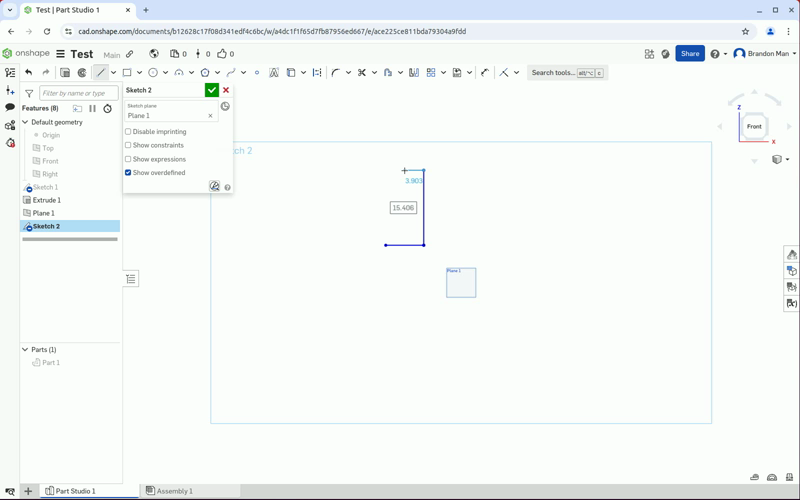
key_down(shift)
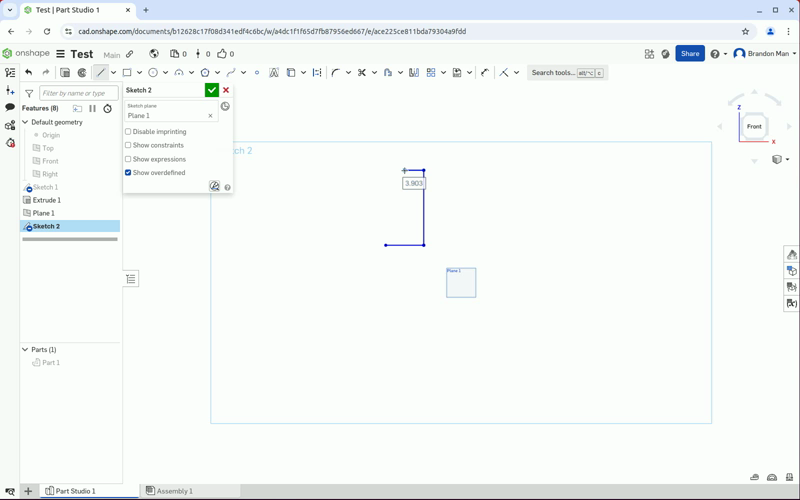
mouse_move(434, 170)
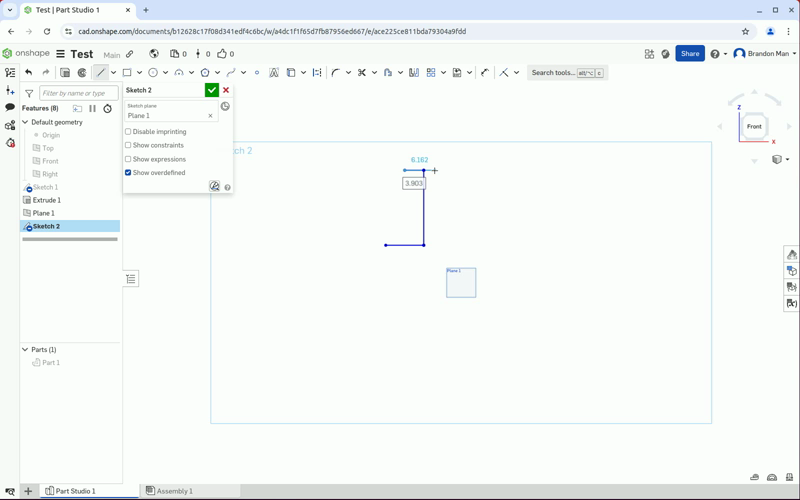
mouse_move(385, 170)
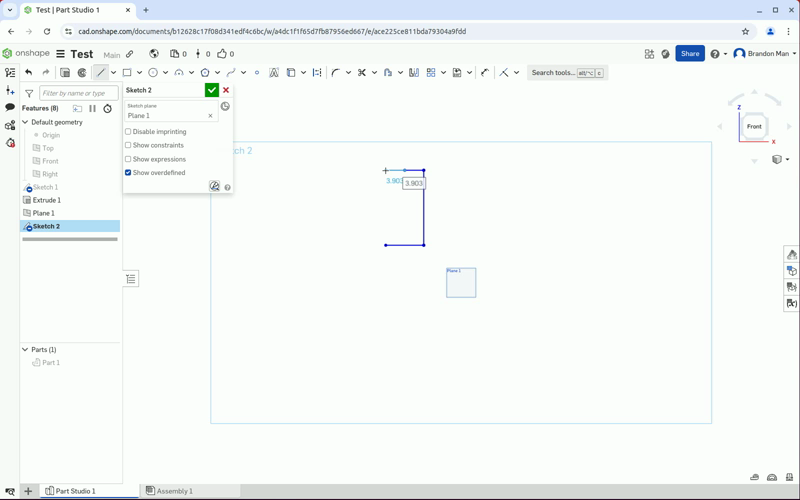
click(385, 170)
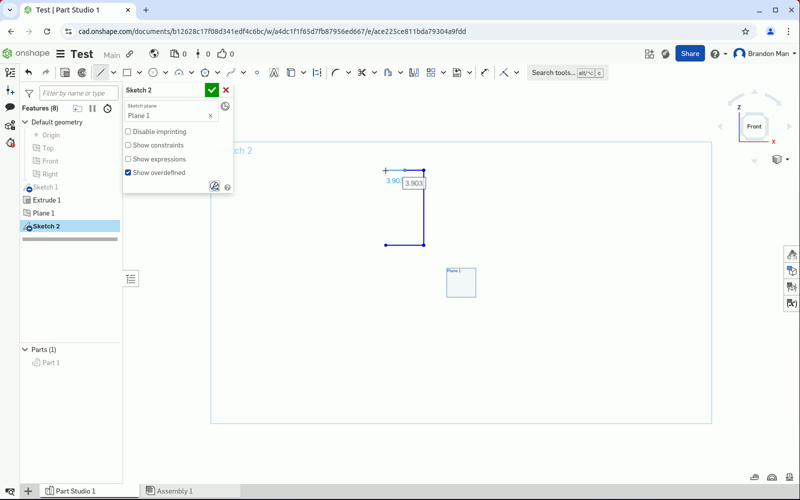
key_up(shift)
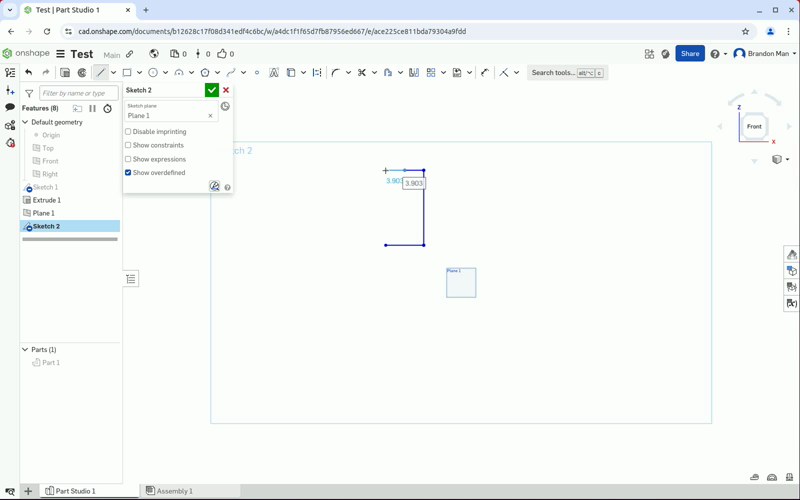
key_down(shift)
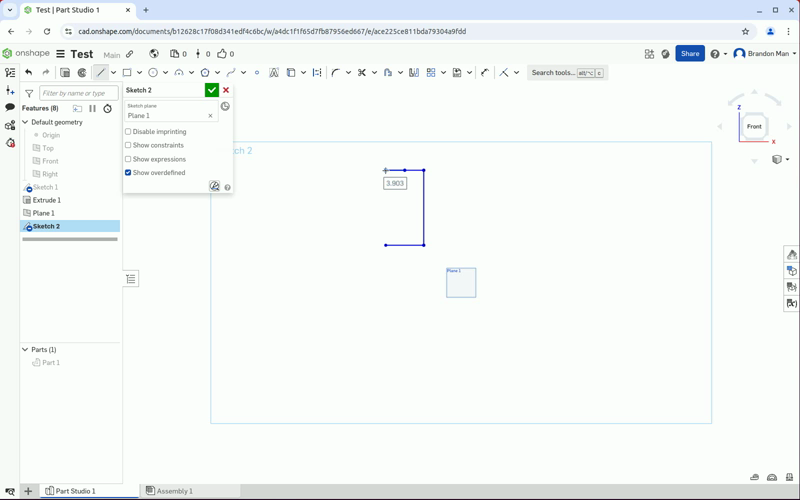
mouse_move(385, 245)
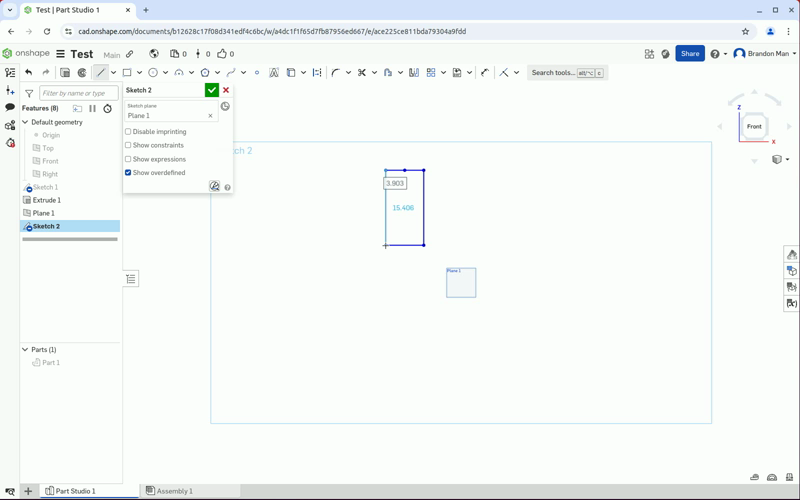
key_up(shift)
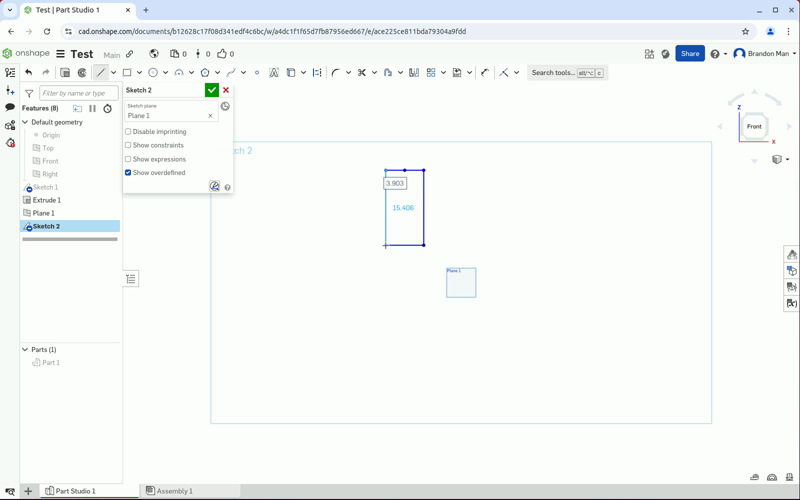
click(385, 245)
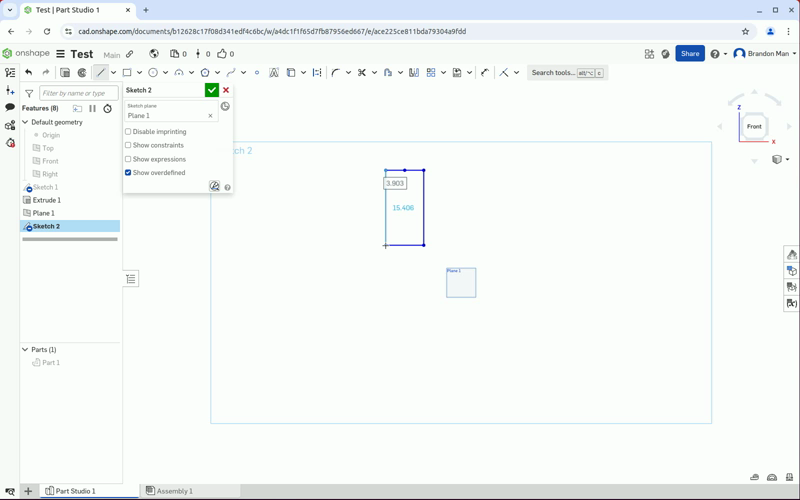
key(esc)
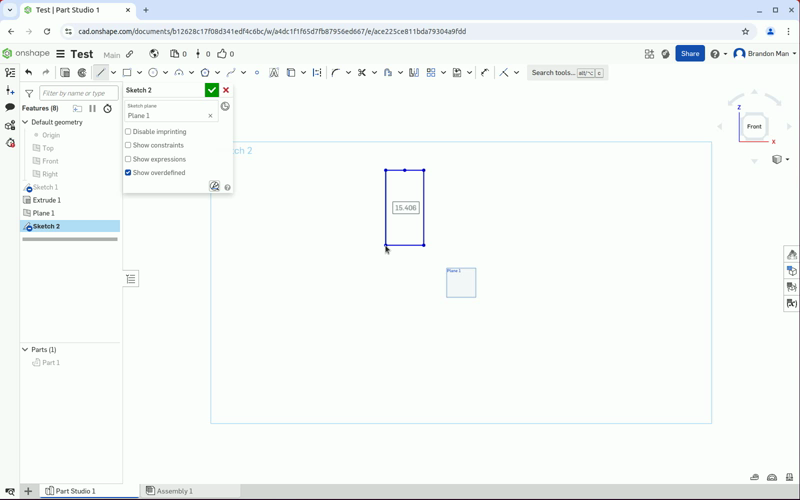
mouse_move(400, 190)
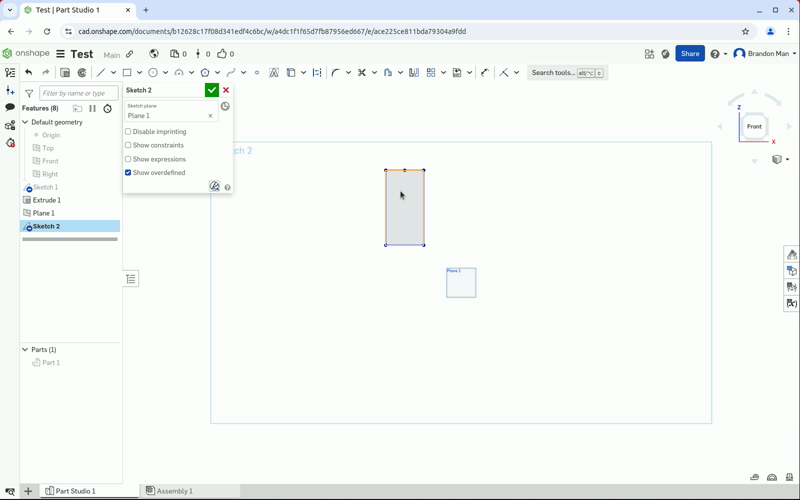
click(400, 190)
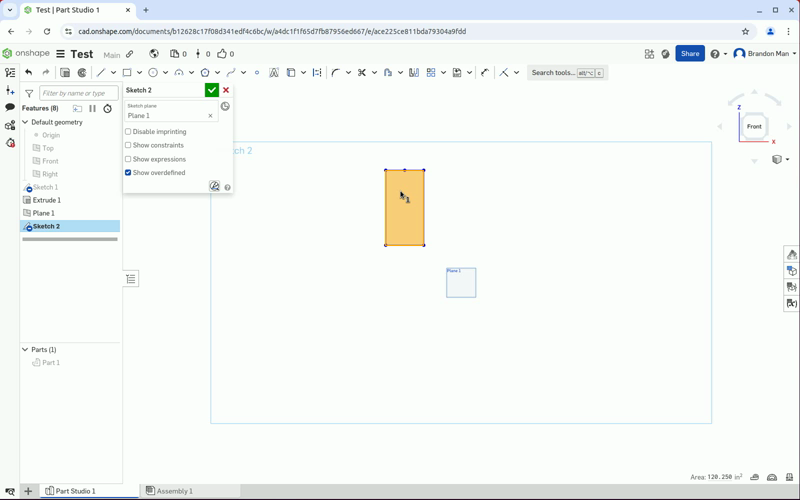
mouse_move(73, 352)
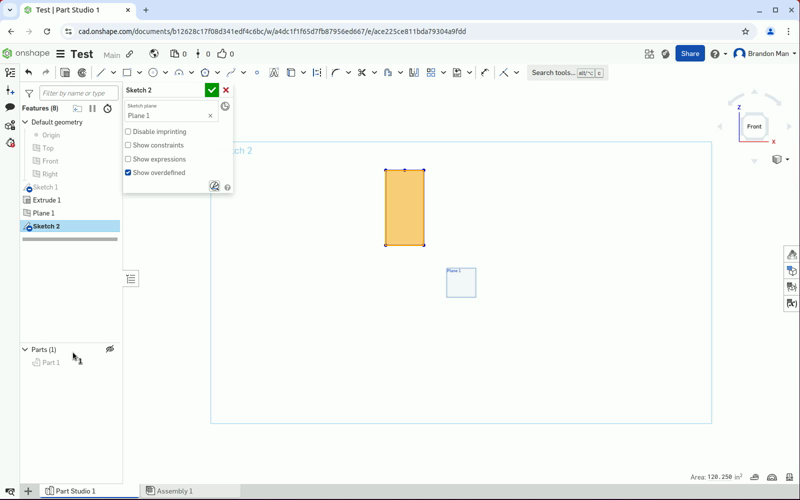
key(shift+y)
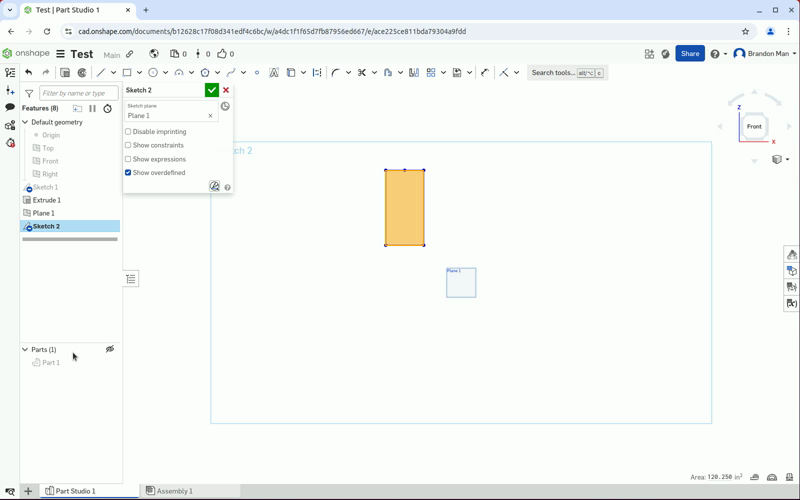
key(shift+e)
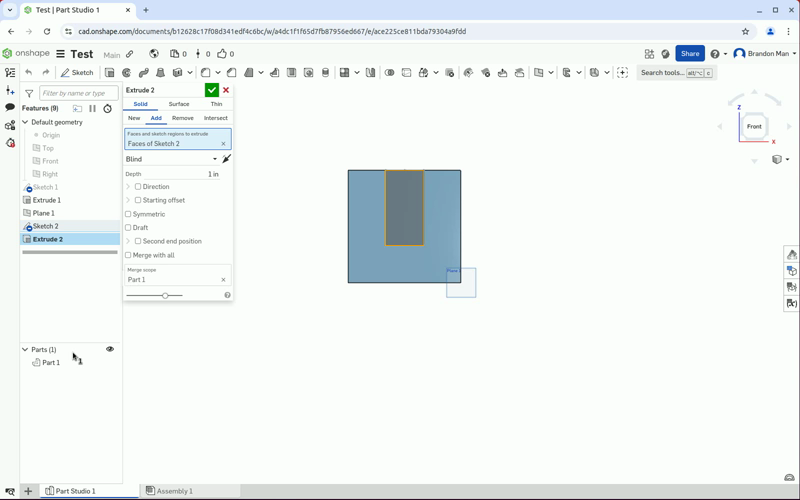
mouse_move(143, 106)
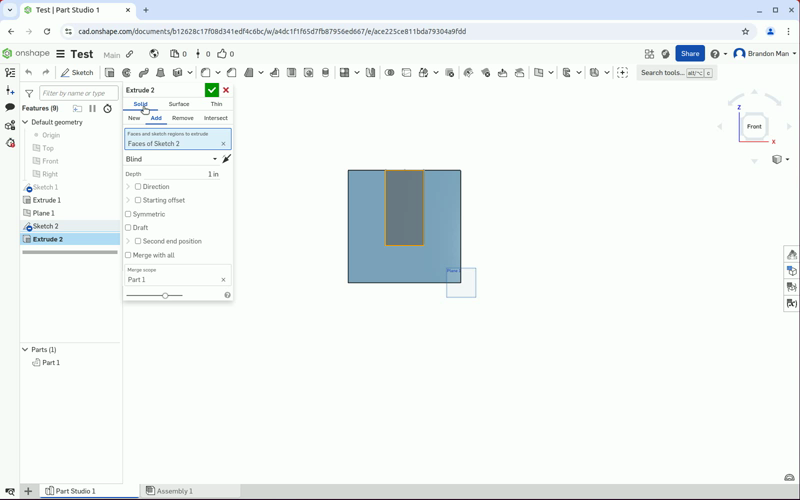
click(143, 106)
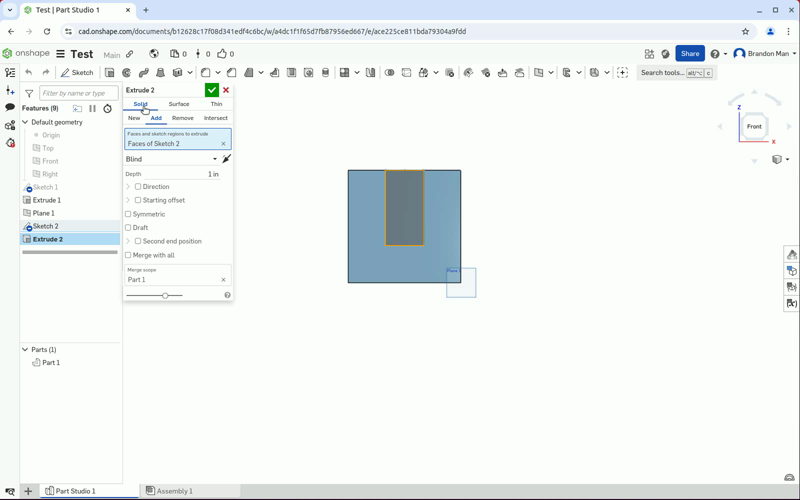
mouse_move(186, 120)
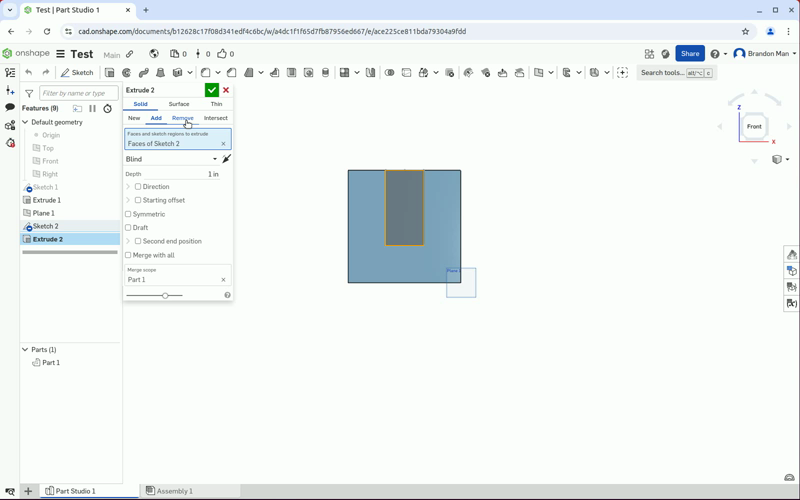
click(186, 120)
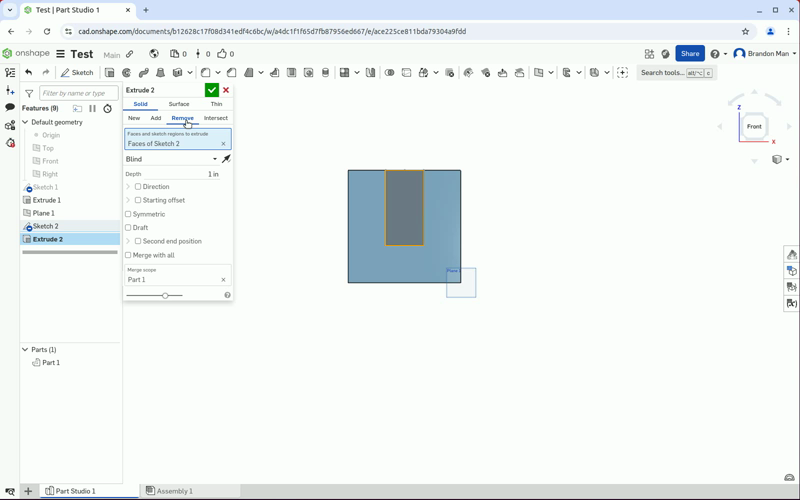
key(tab, 4)
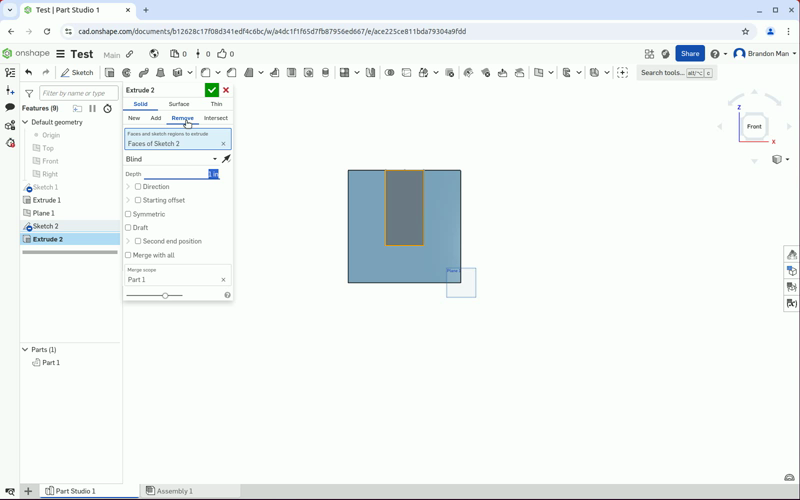
text(23.108)
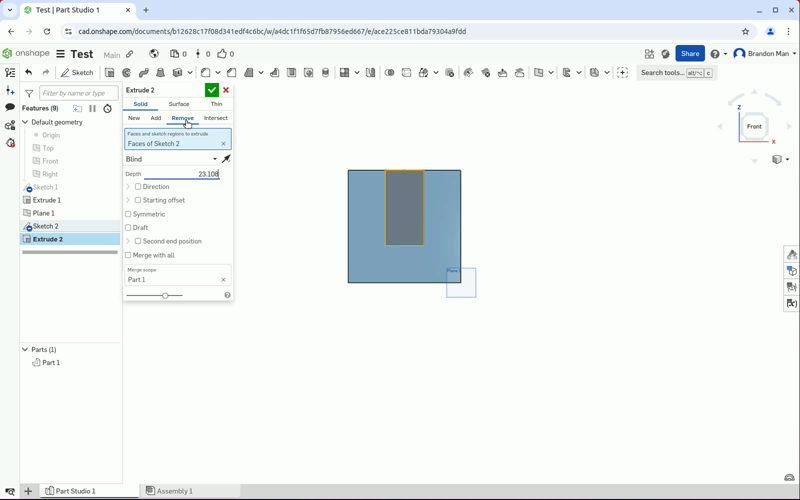
key(tab, 6)
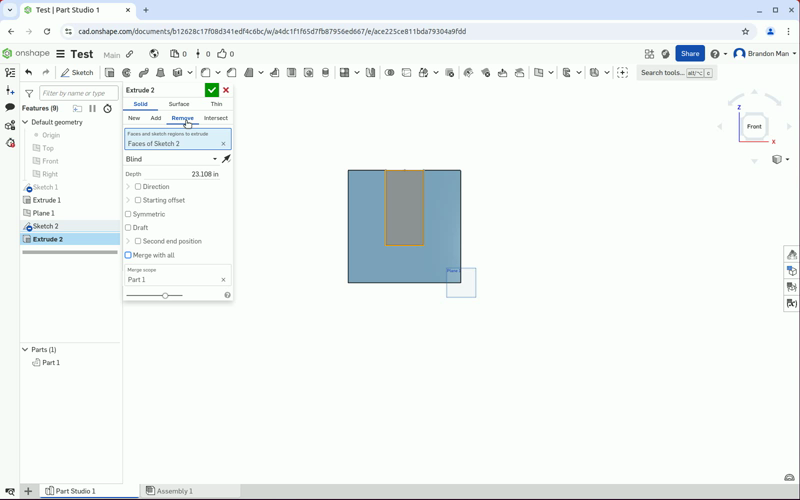
key(space)
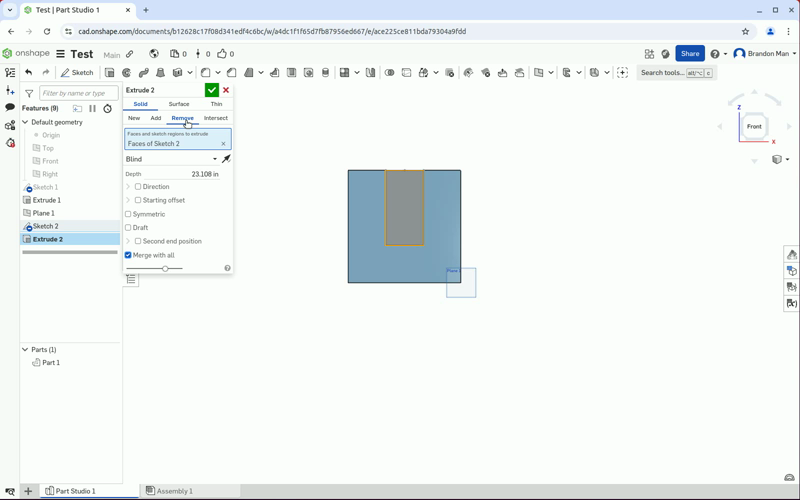
key(enter)
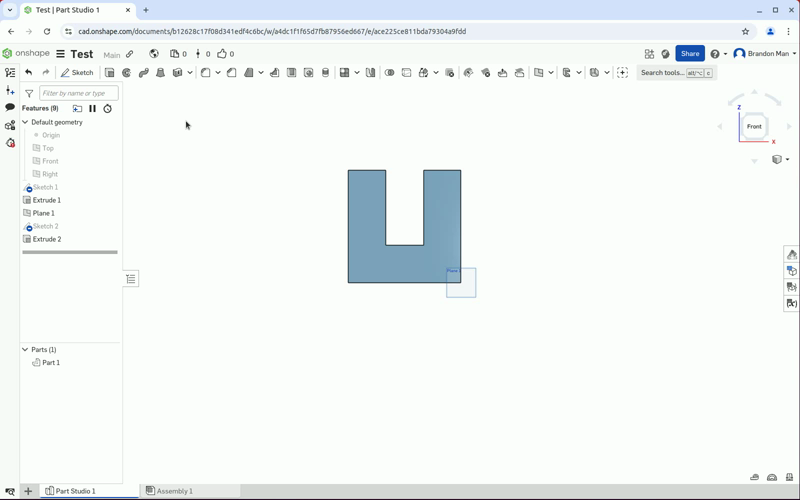
key(shift+h)
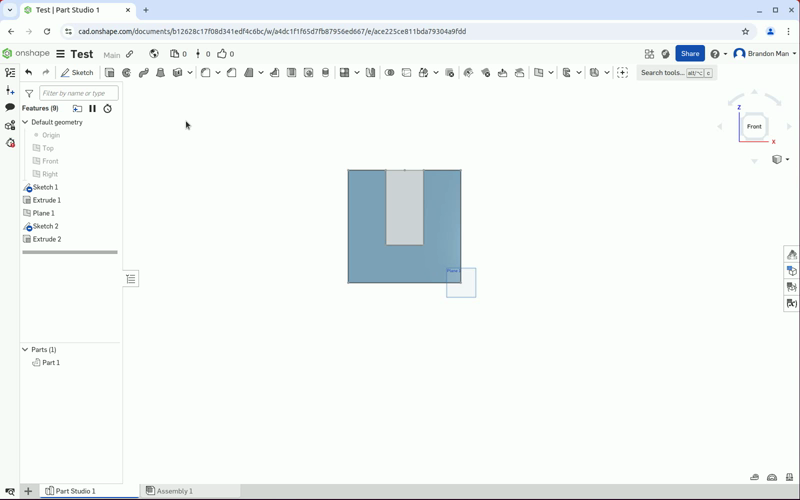
key(shift+h)
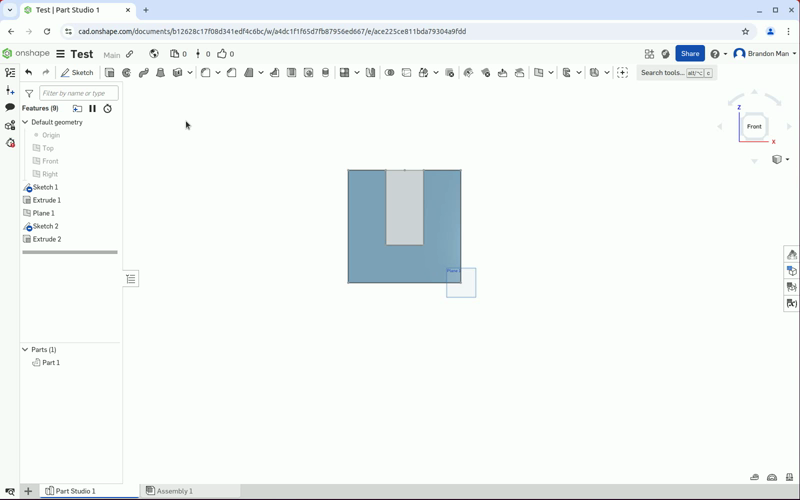
key(shift+7)
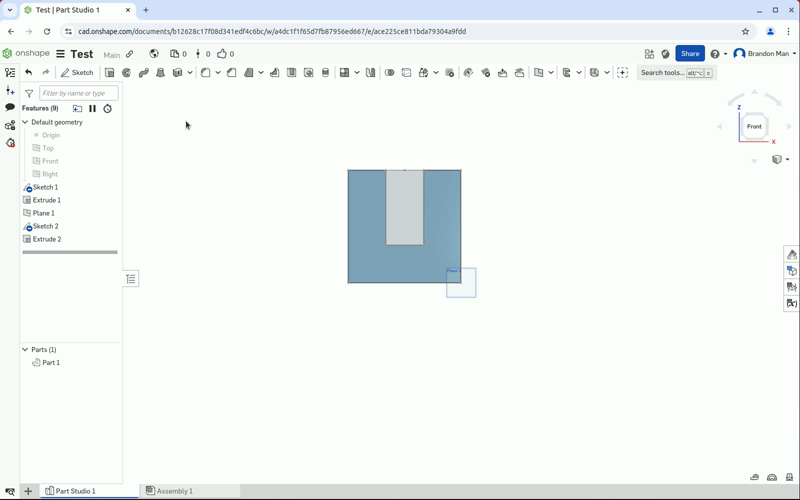
key(left, 2)
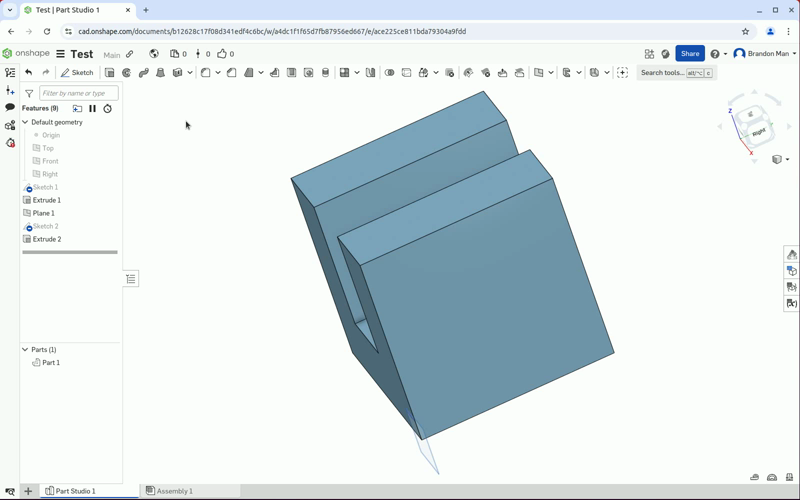
key(down, 2)
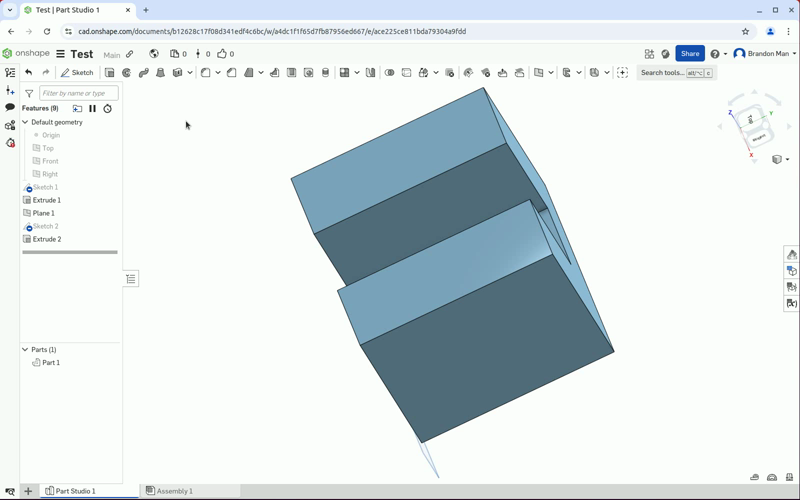
key(up, 2)
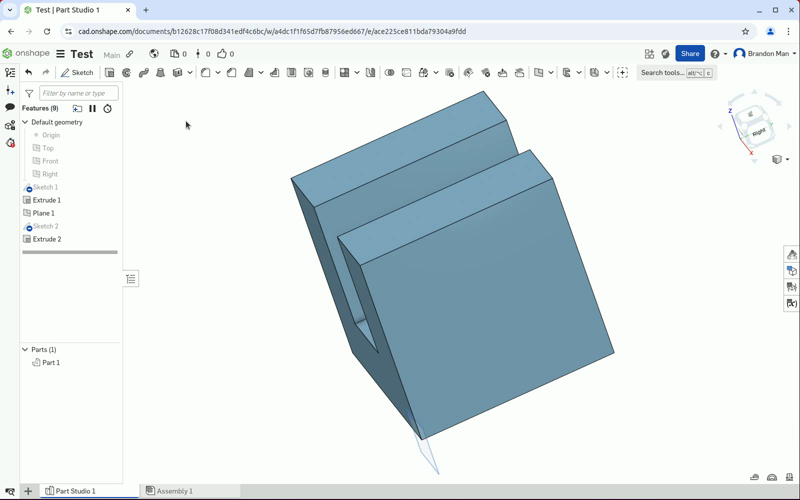
key(right, 2)
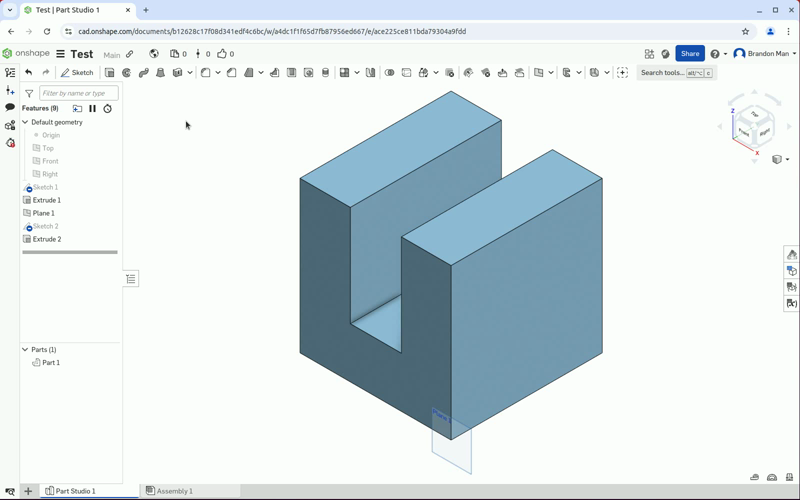
mouse_move(73, 189)
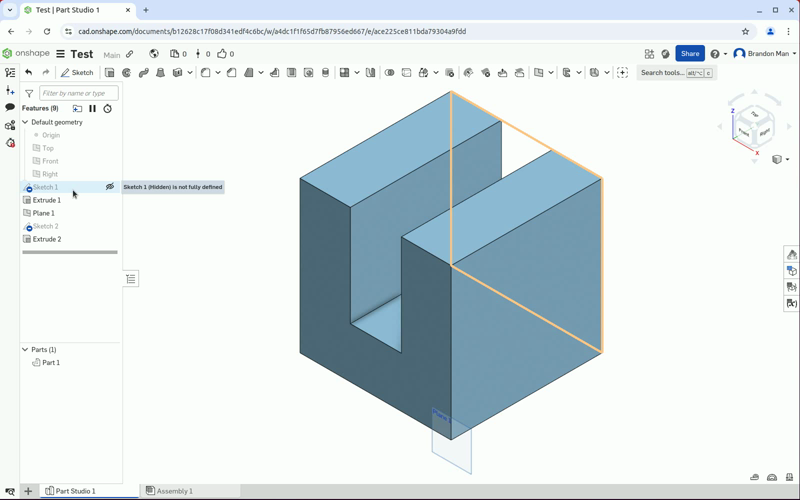
click(73, 189)